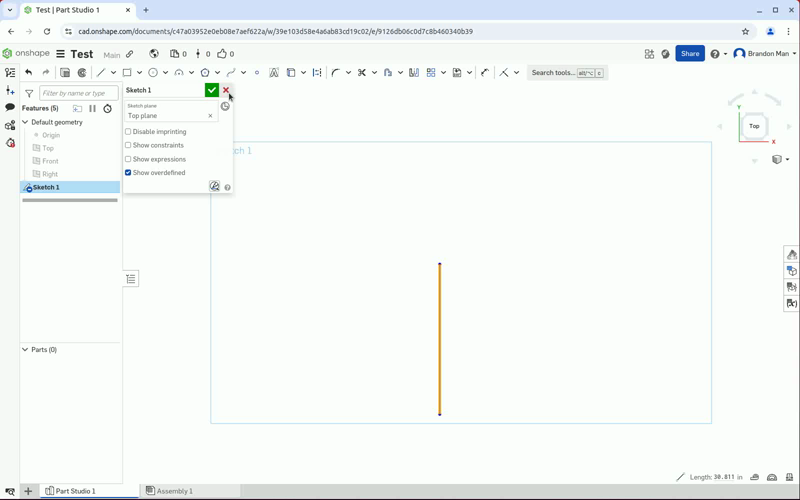
key(shift+h)
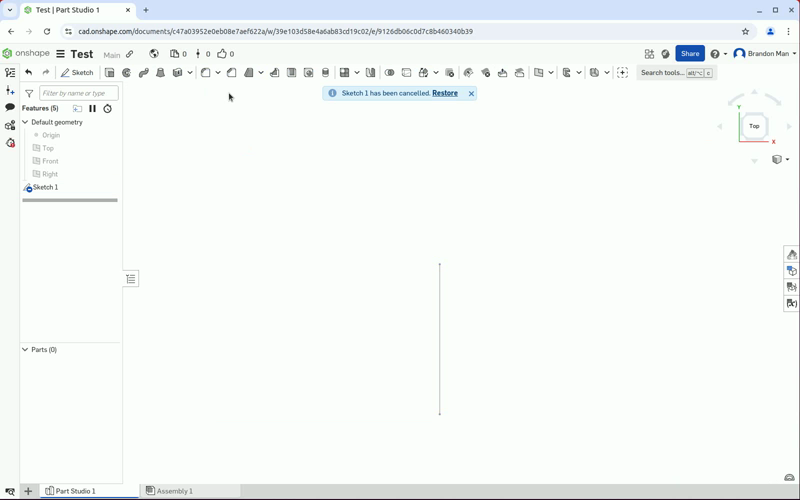
key(shift+s)
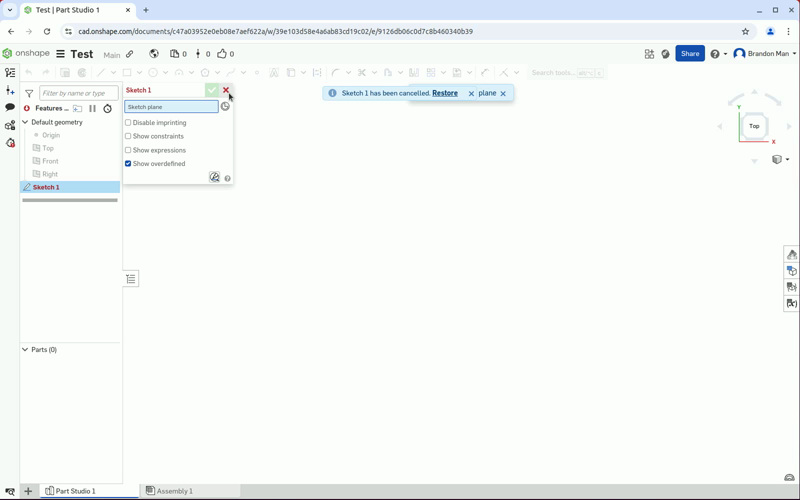
mouse_move(73, 150)
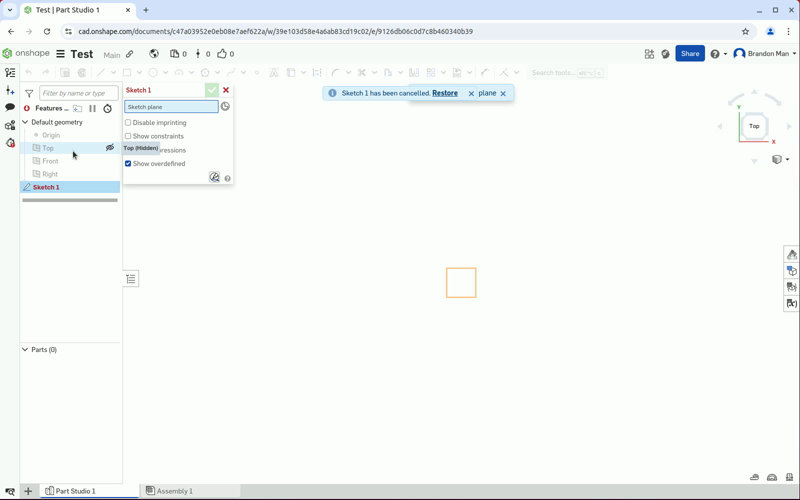
click(73, 150)
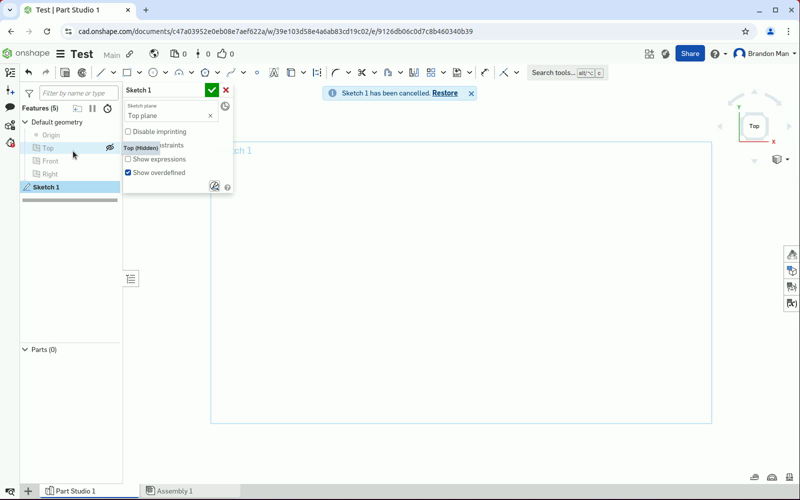
mouse_move(73, 352)
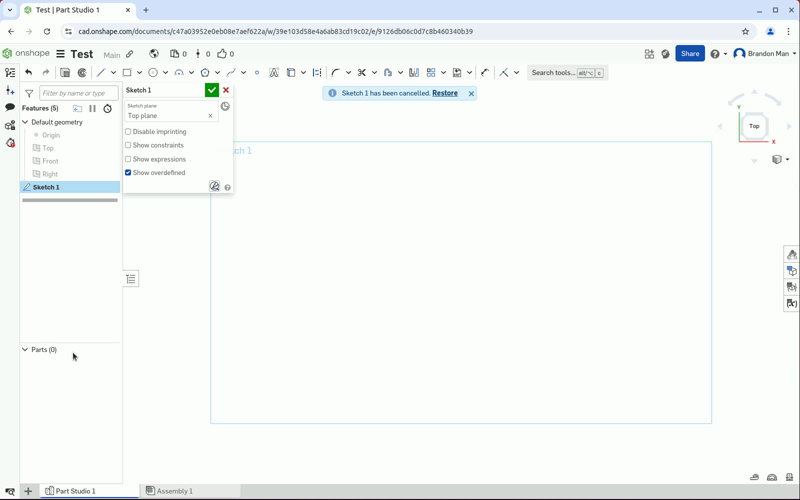
key(y)
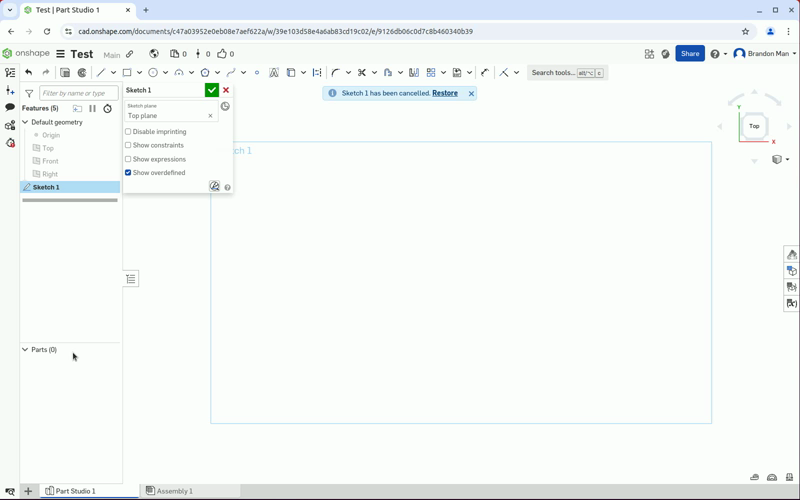
key(l)
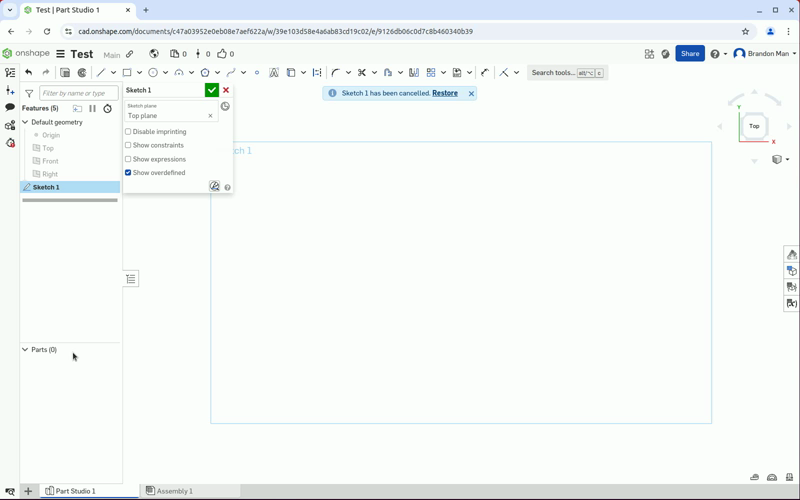
key_down(shift)
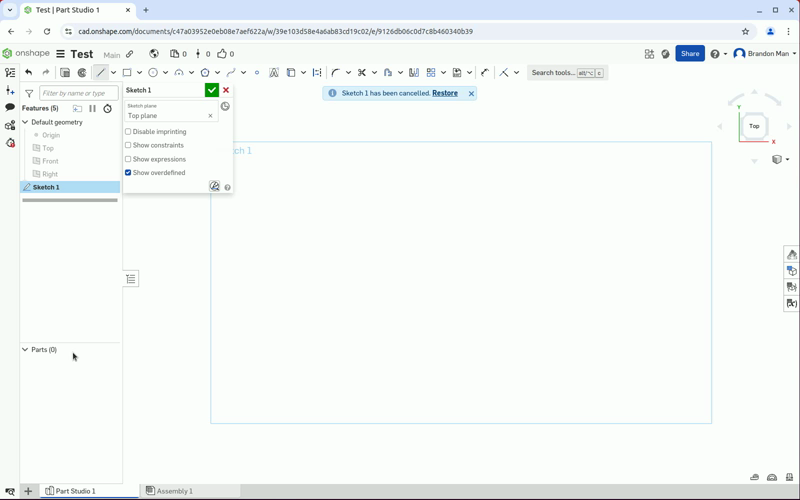
mouse_move(460, 282)
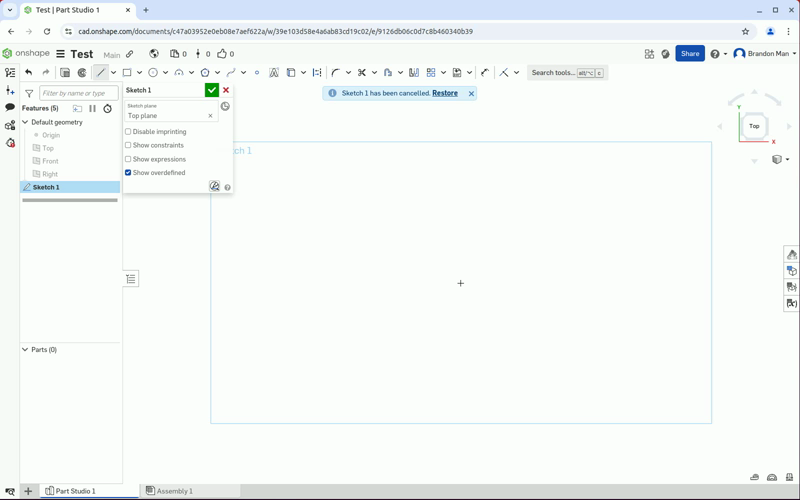
click(460, 282)
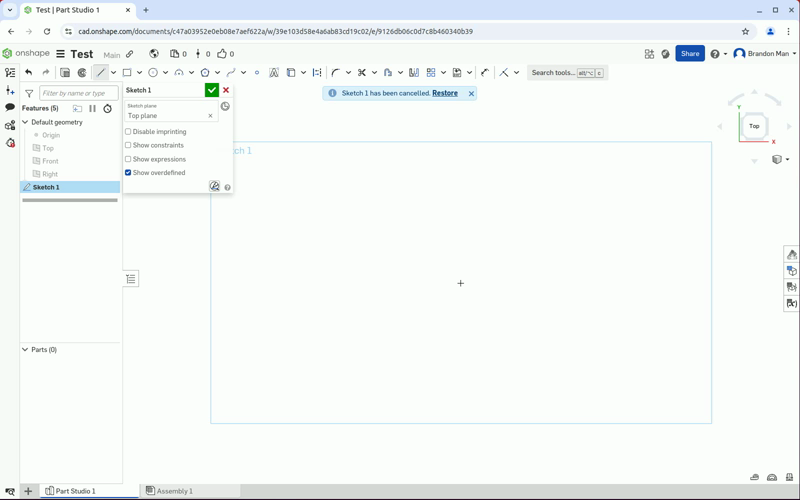
key_up(shift)
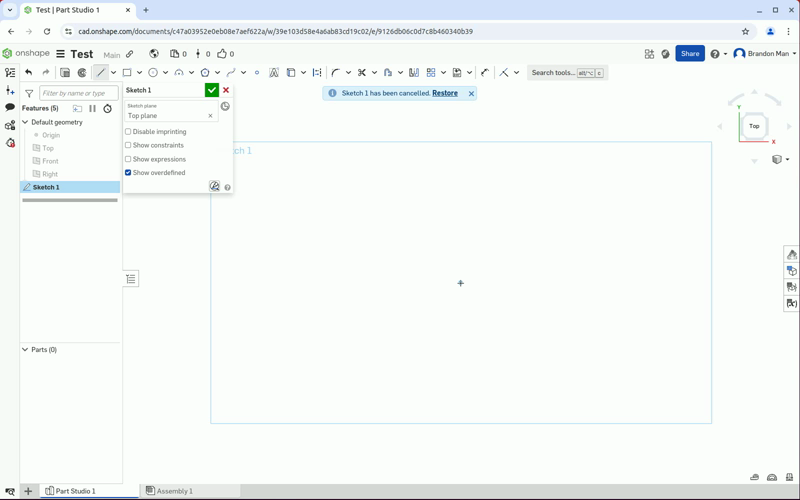
key_down(shift)
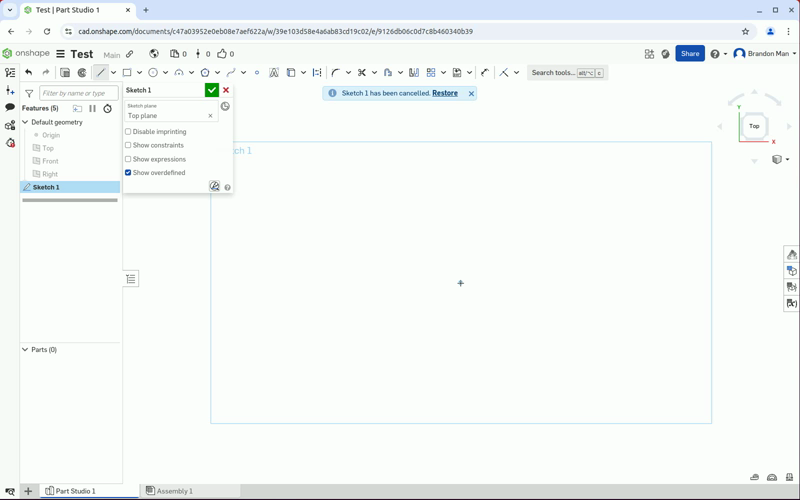
mouse_move(573, 282)
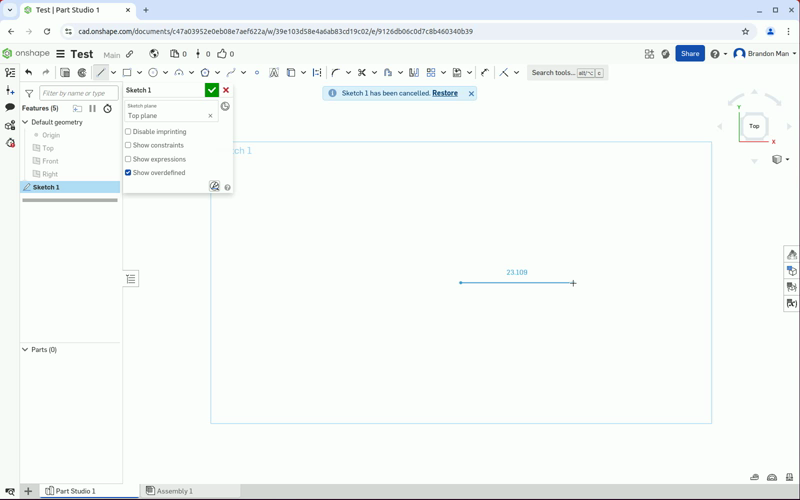
click(573, 282)
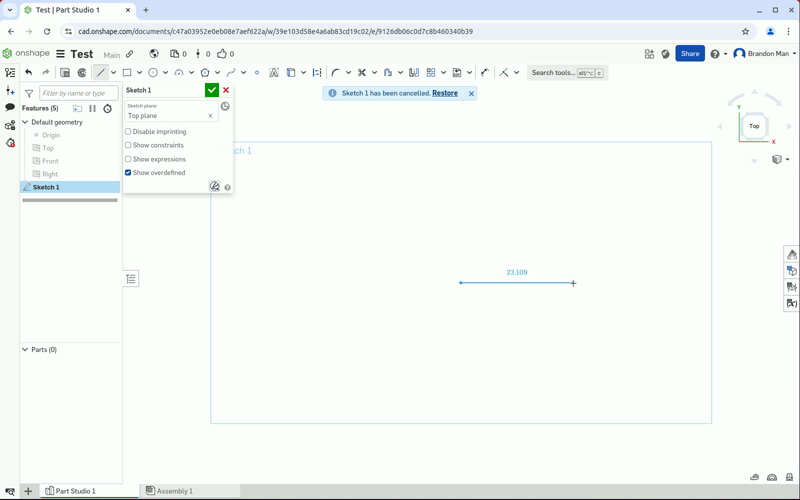
key_up(shift)
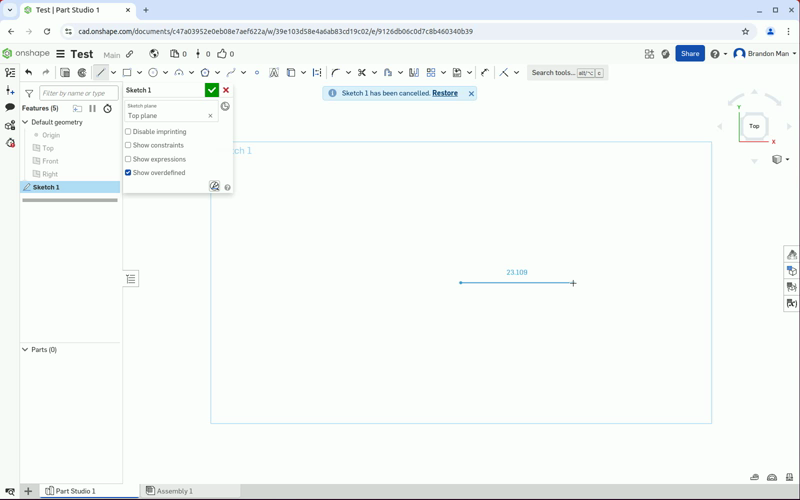
key_down(shift)
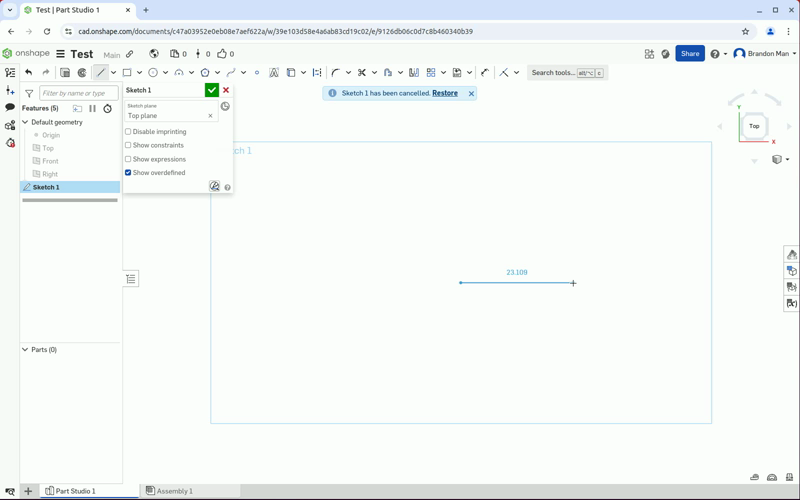
mouse_move(573, 198)
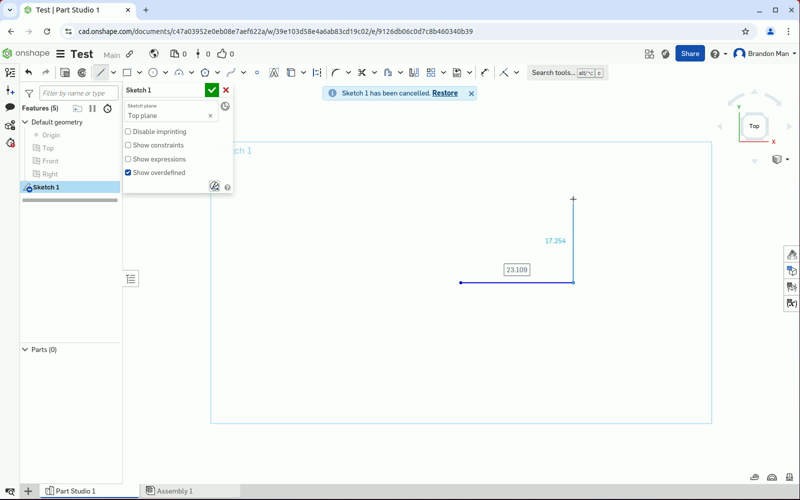
click(573, 198)
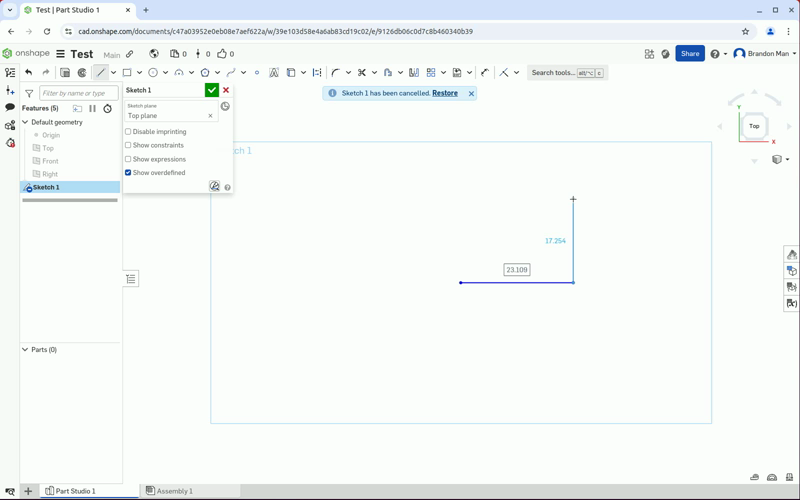
key_up(shift)
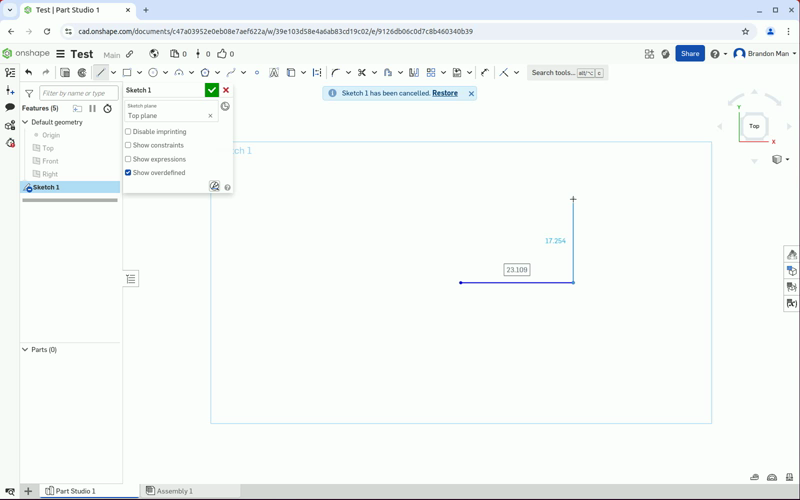
key_down(shift)
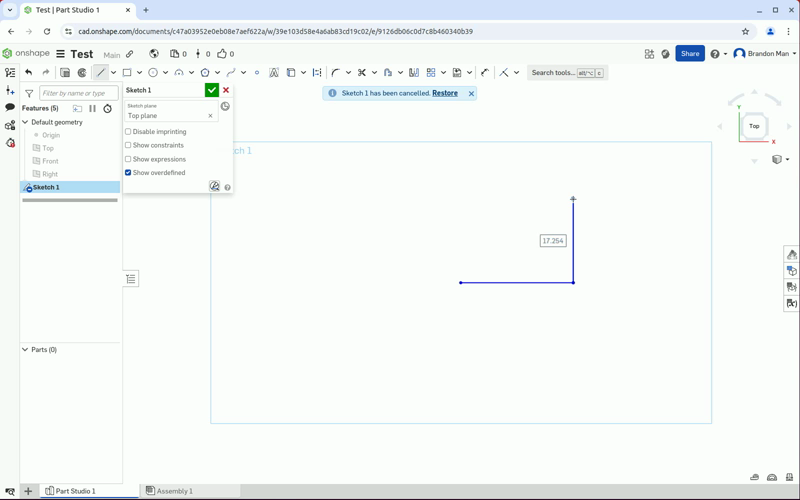
mouse_move(460, 198)
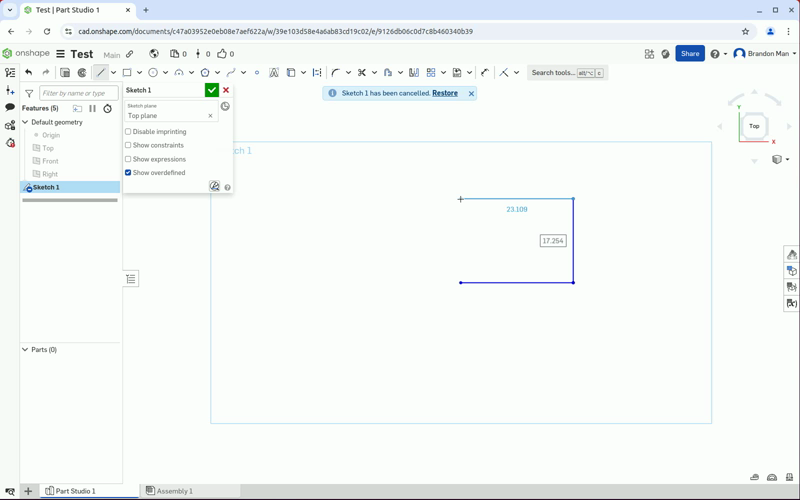
click(460, 198)
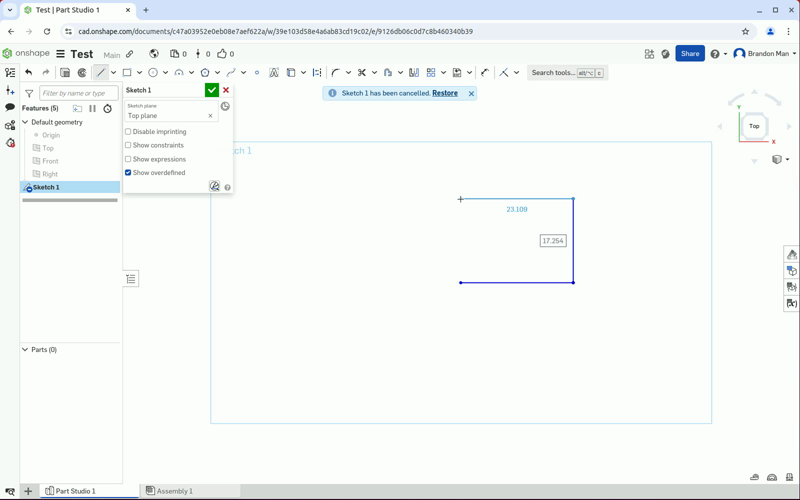
key_up(shift)
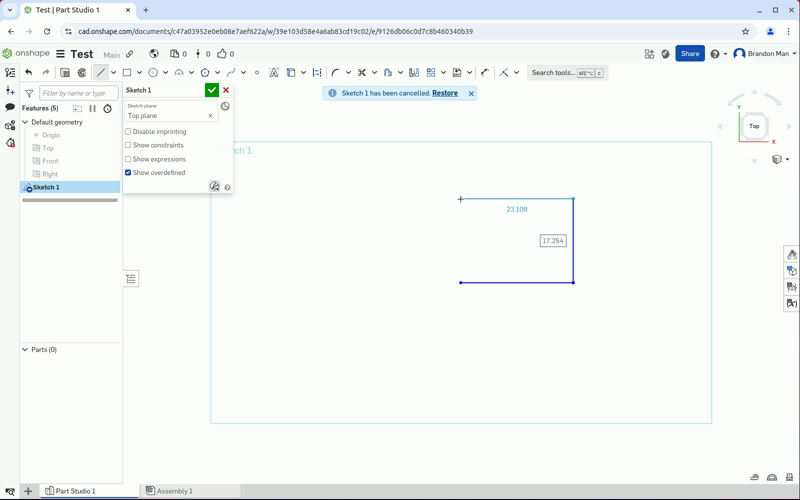
key_down(shift)
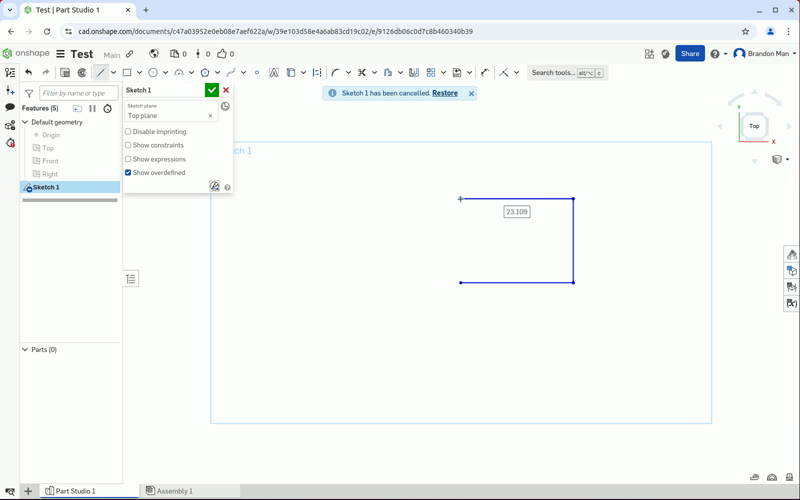
mouse_move(460, 282)
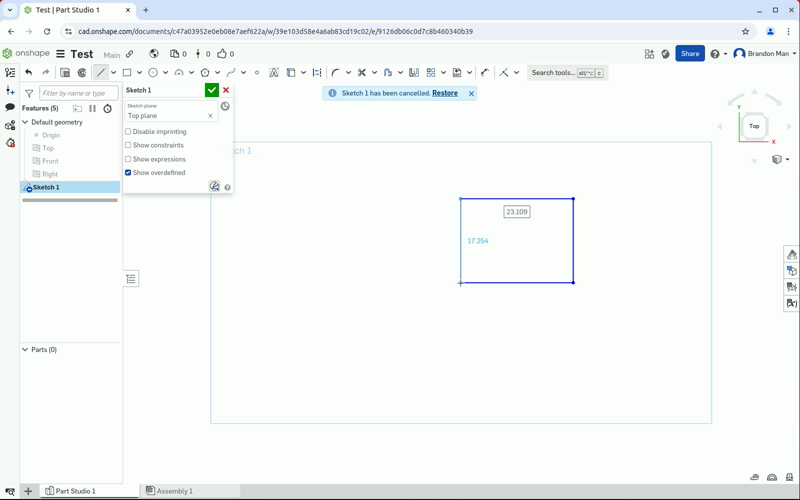
key_up(shift)
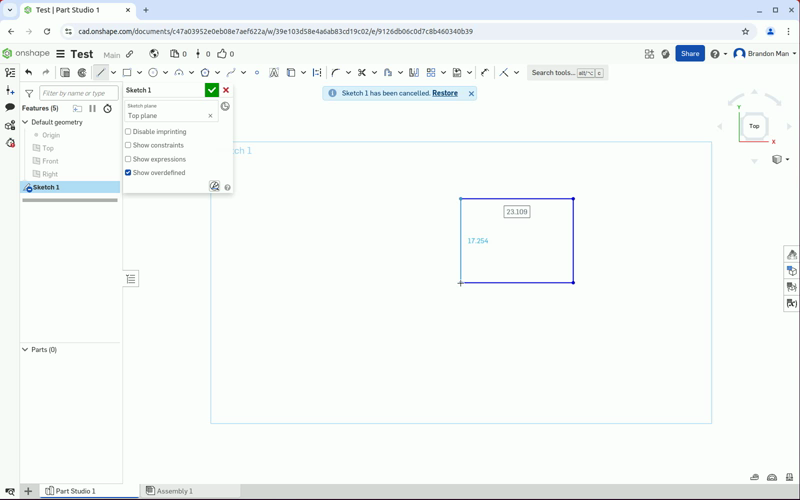
click(460, 282)
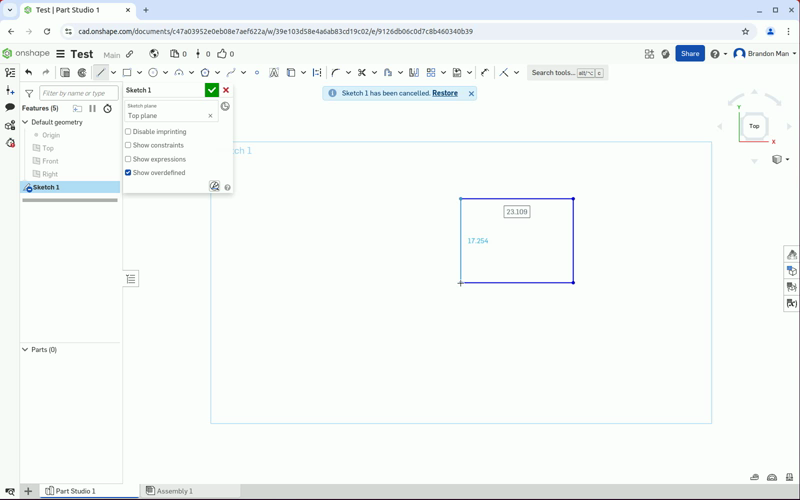
key(esc)
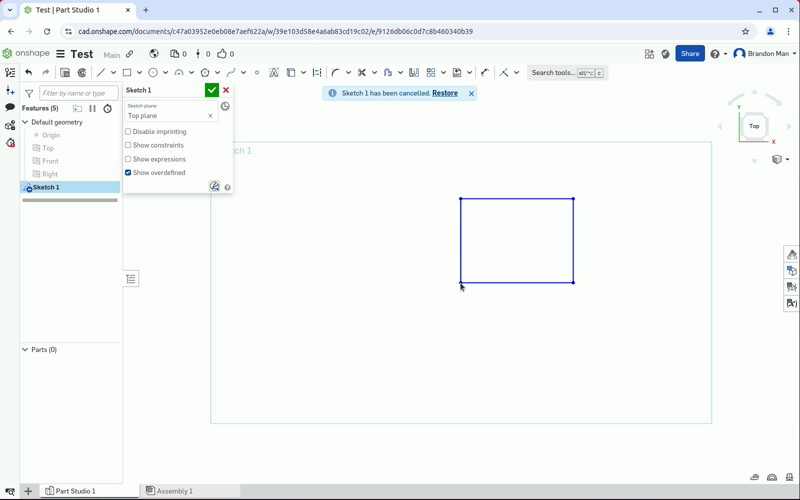
mouse_move(549, 205)
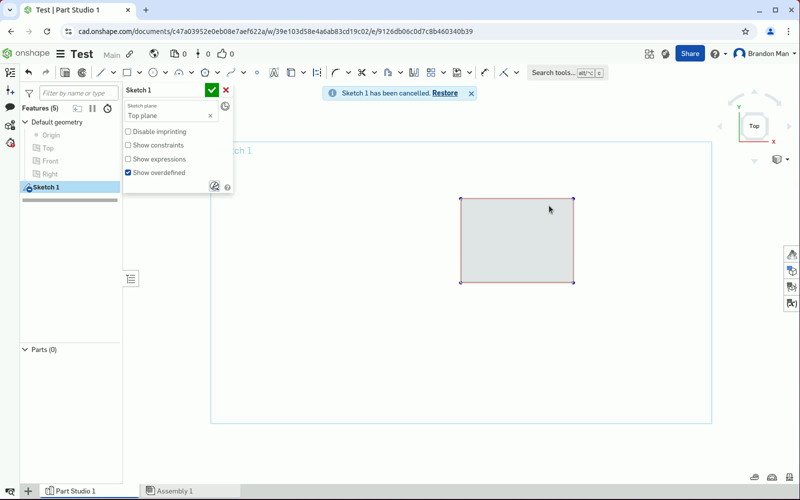
click(549, 205)
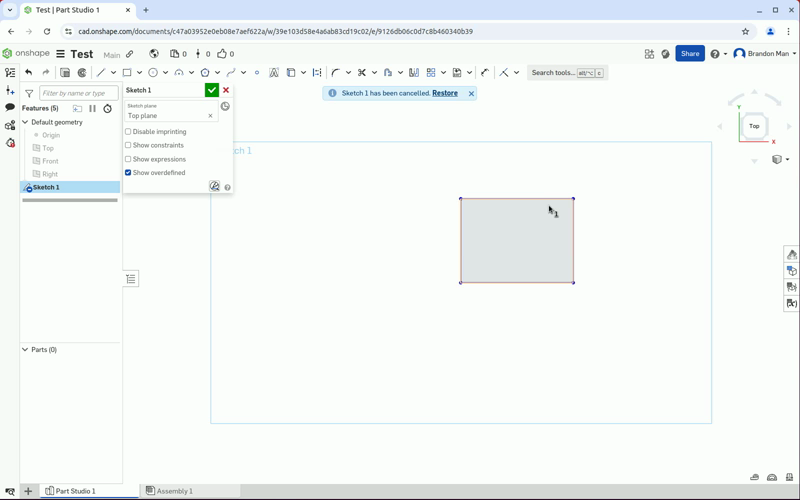
mouse_move(73, 352)
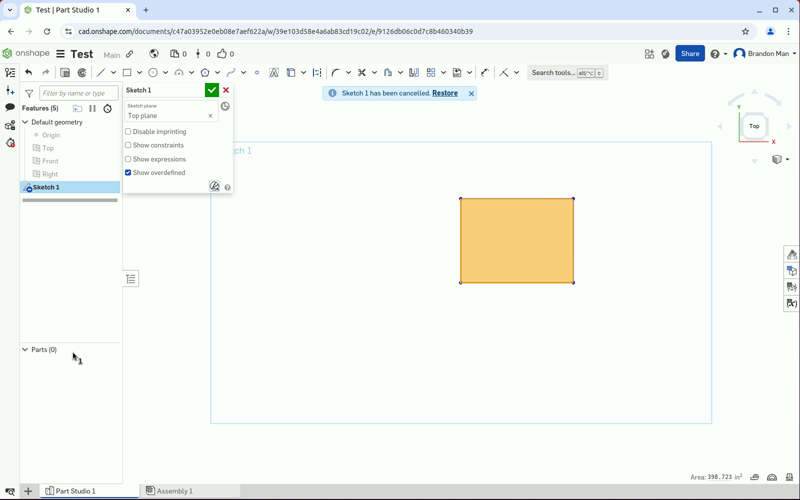
key(shift+y)
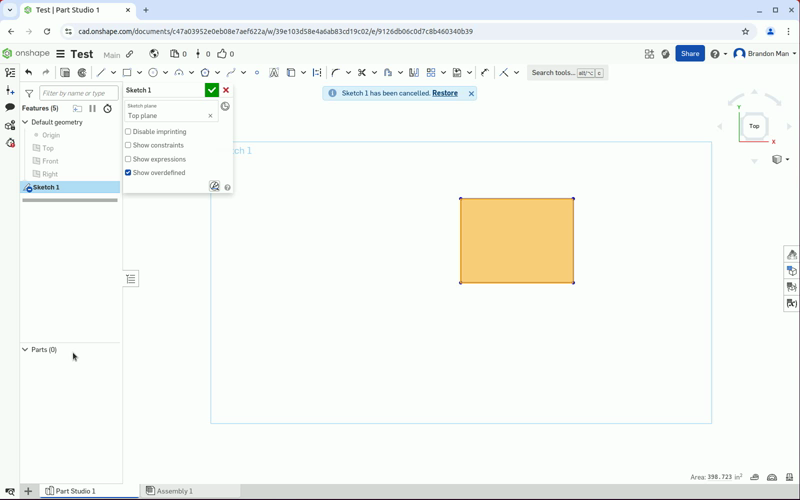
key(shift+e)
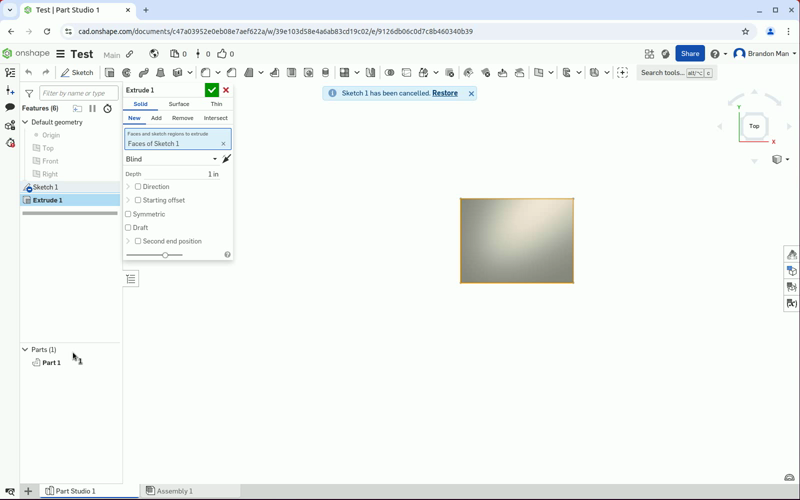
mouse_move(143, 106)
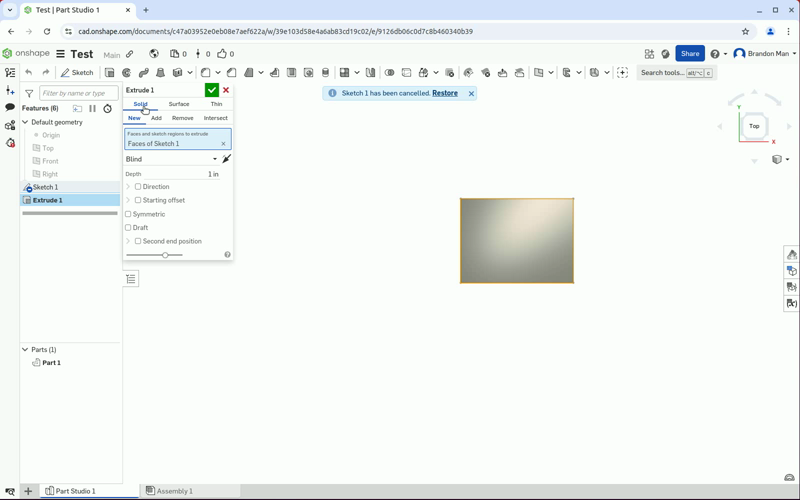
click(143, 106)
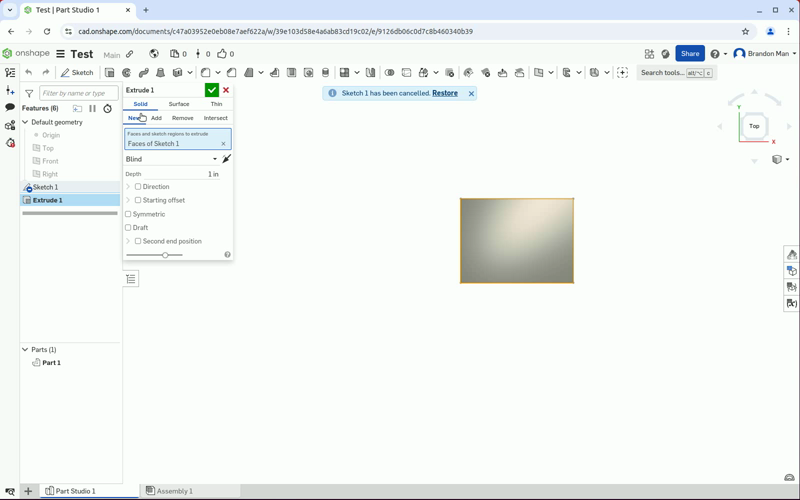
mouse_move(137, 120)
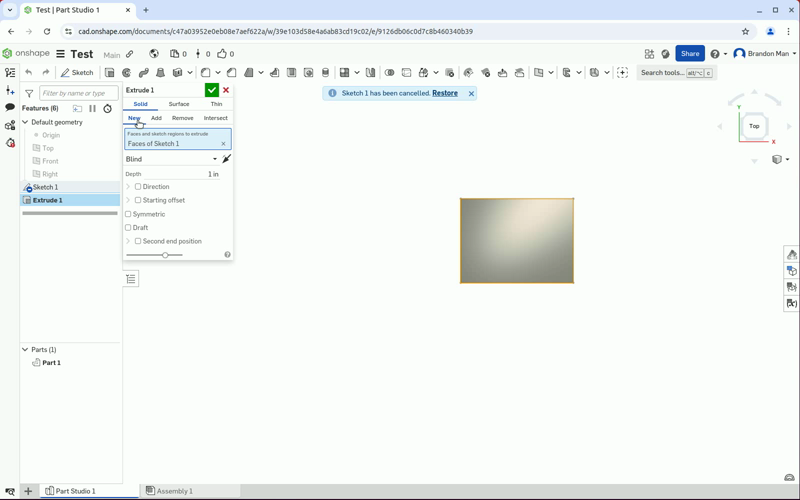
click(137, 120)
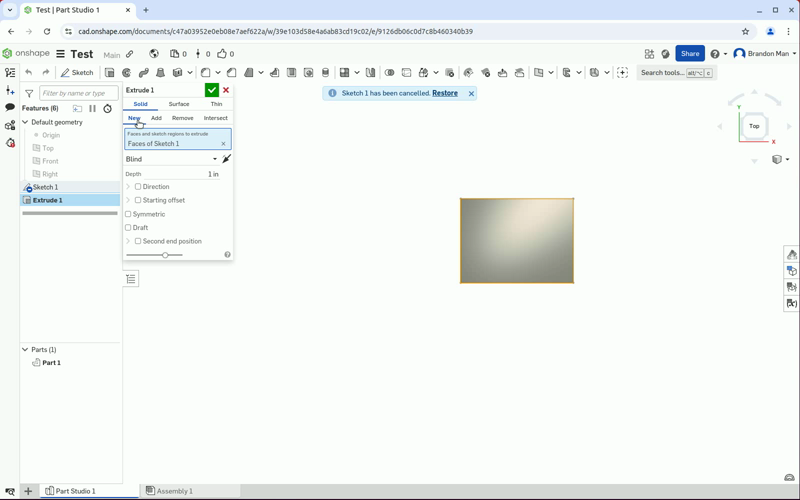
key(tab, 4)
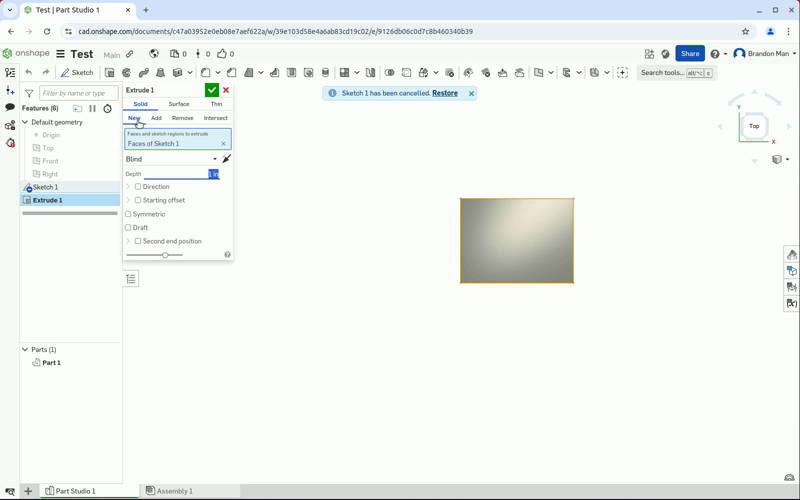
text(17.331)
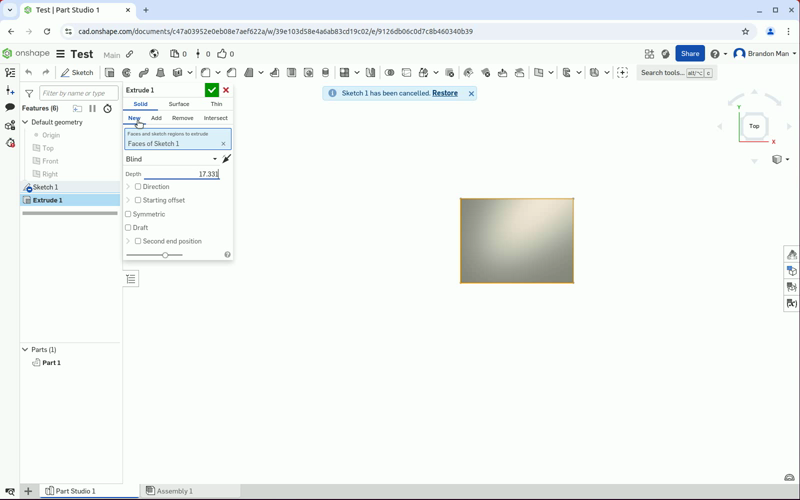
key(enter)
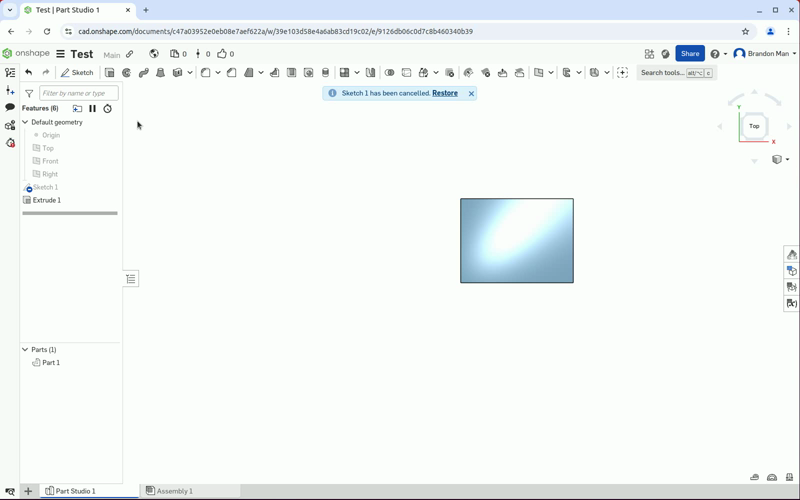
key(shift+h)
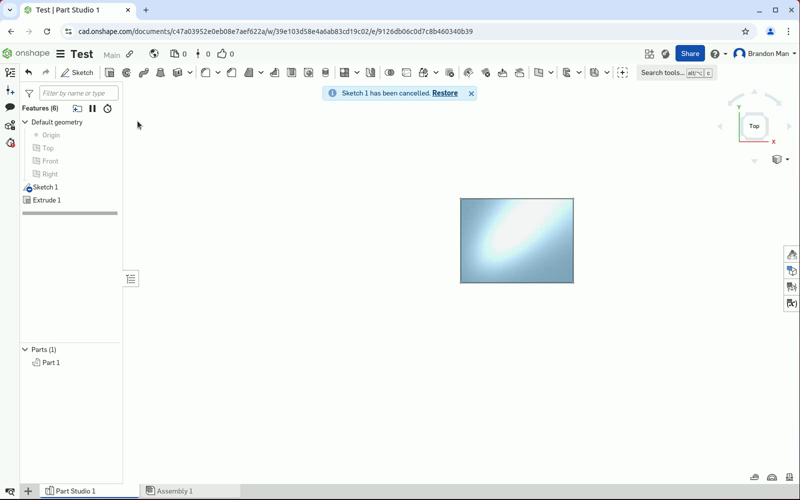
key(shift+h)
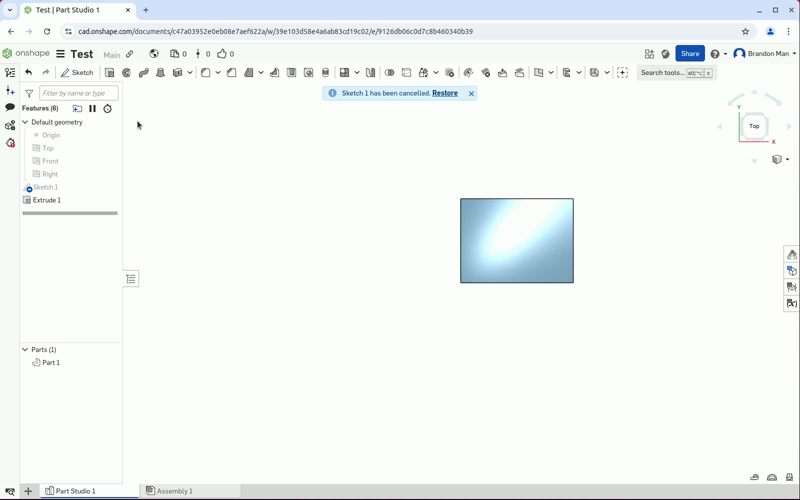
mouse_move(73, 189)
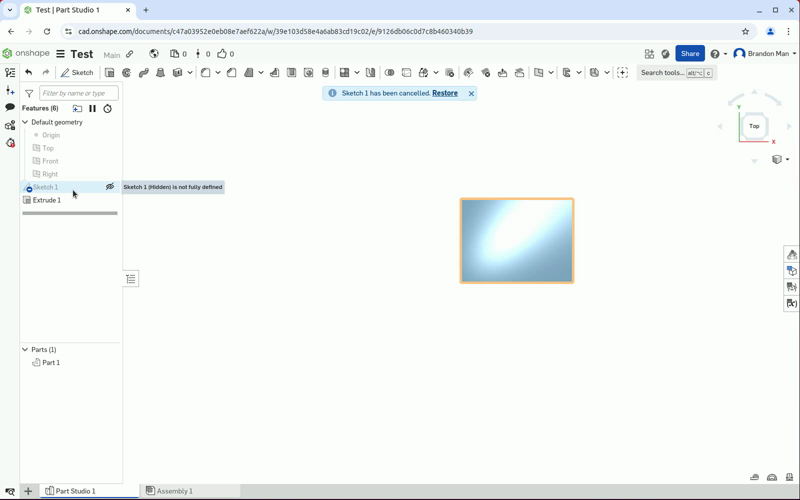
click(73, 189)
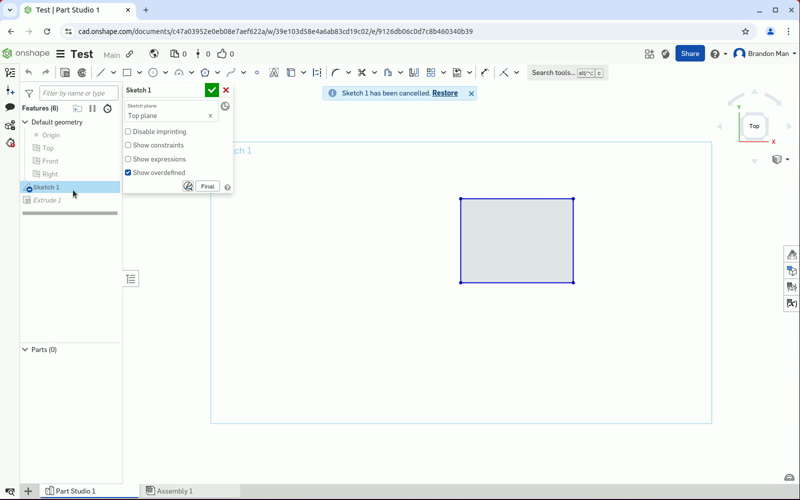
mouse_move(229, 92)
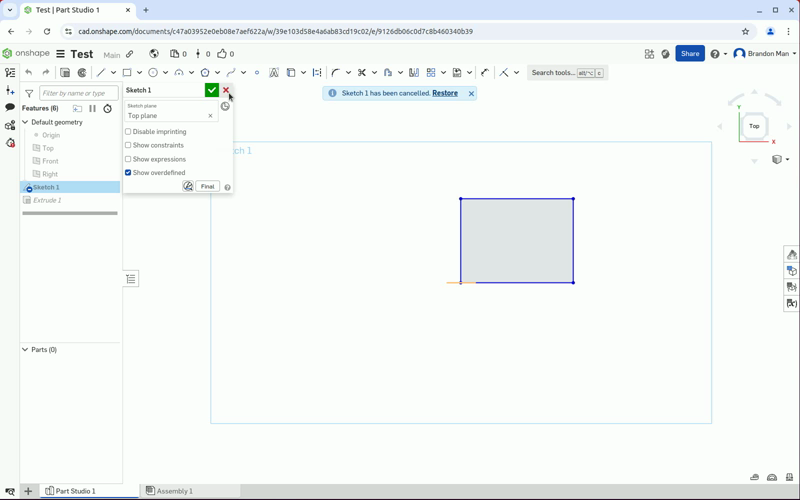
click(229, 92)
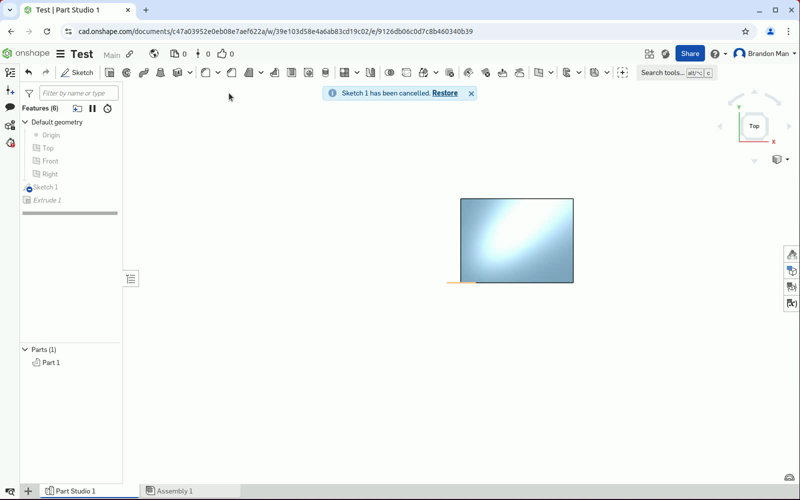
mouse_move(73, 352)
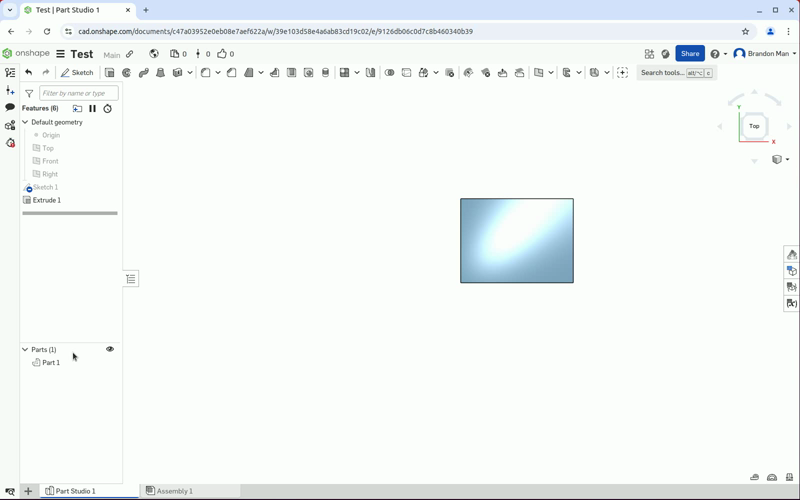
key(y)
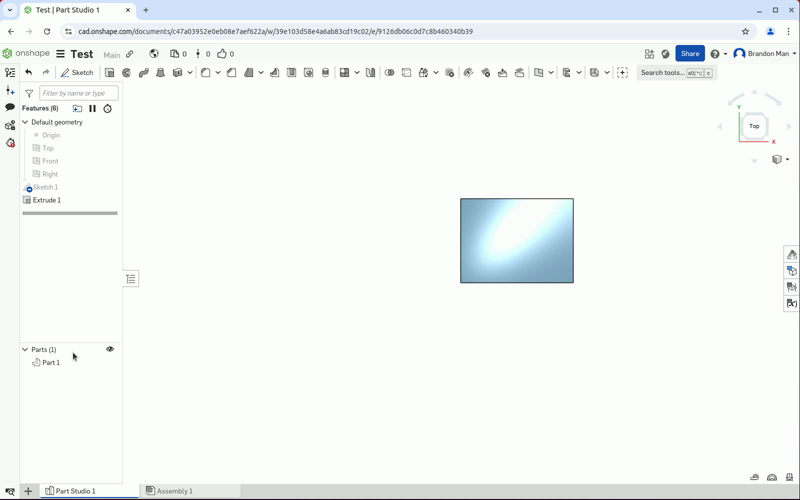
key(shift+p)
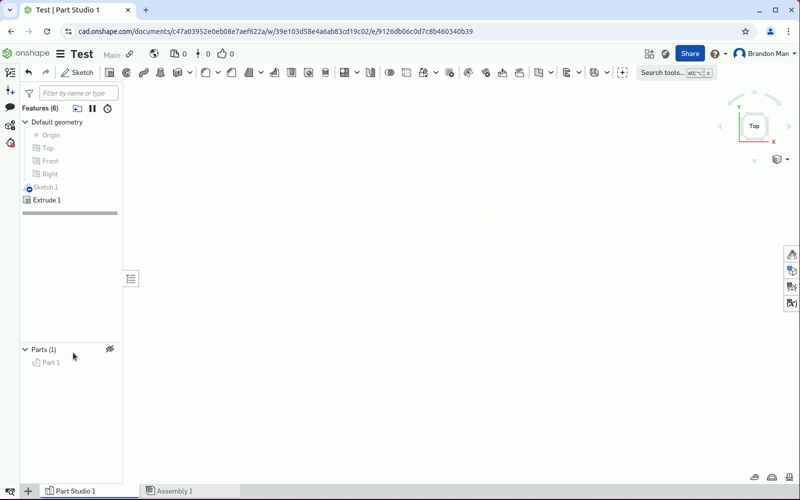
key(space)
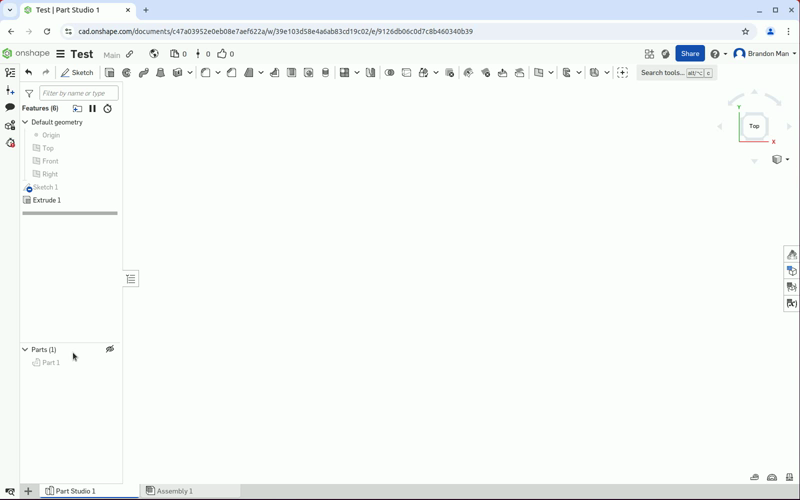
key_down(shift)
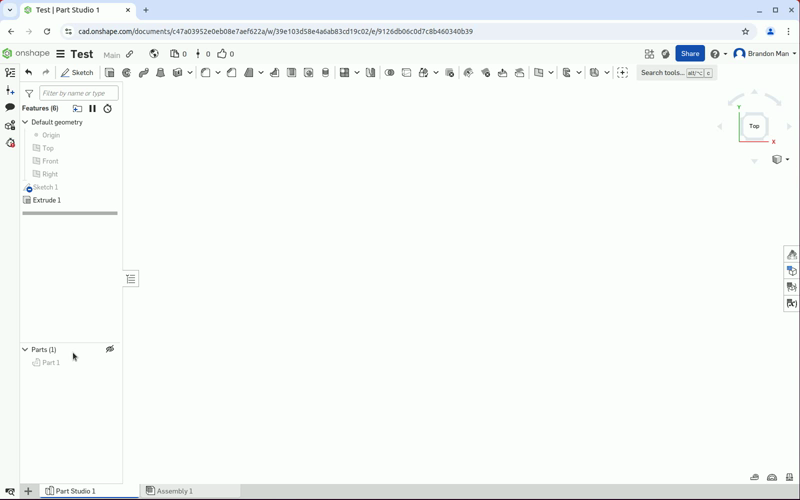
key(up)
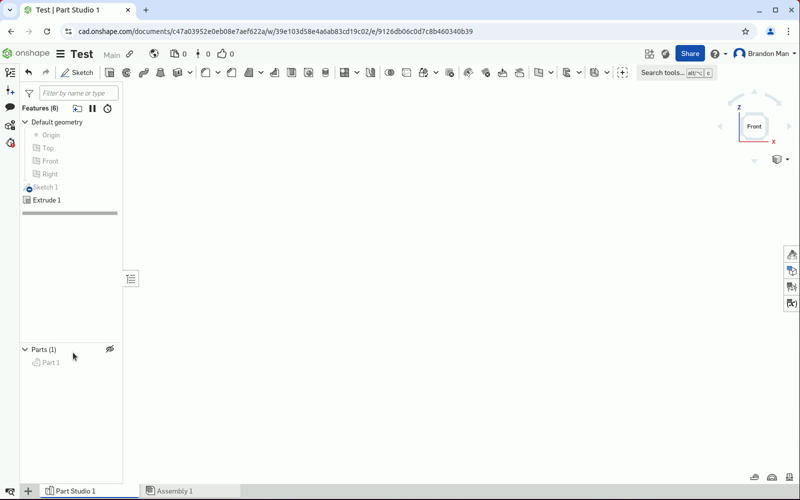
key_up(shift)
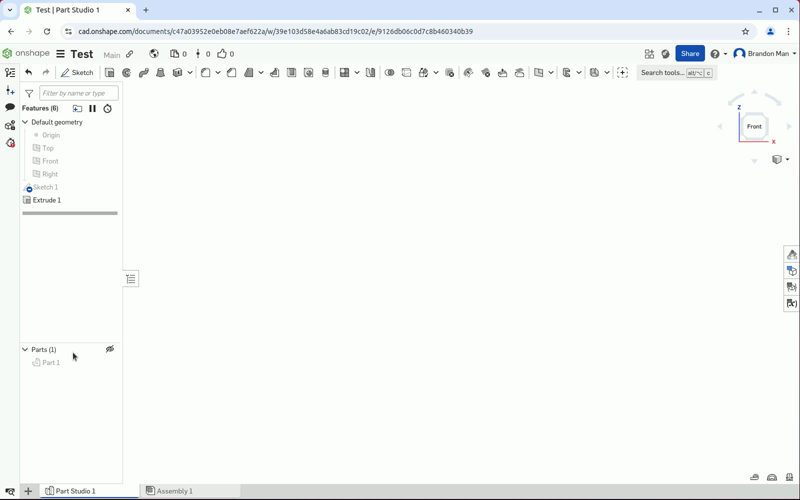
key(space)
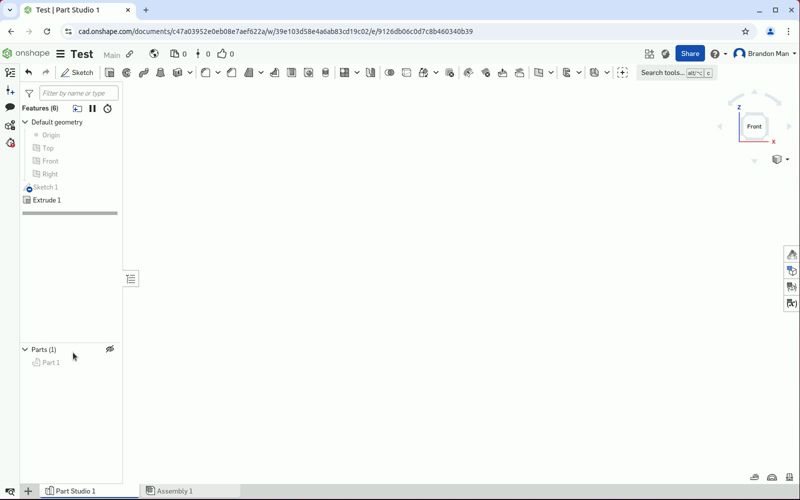
key_down(shift)
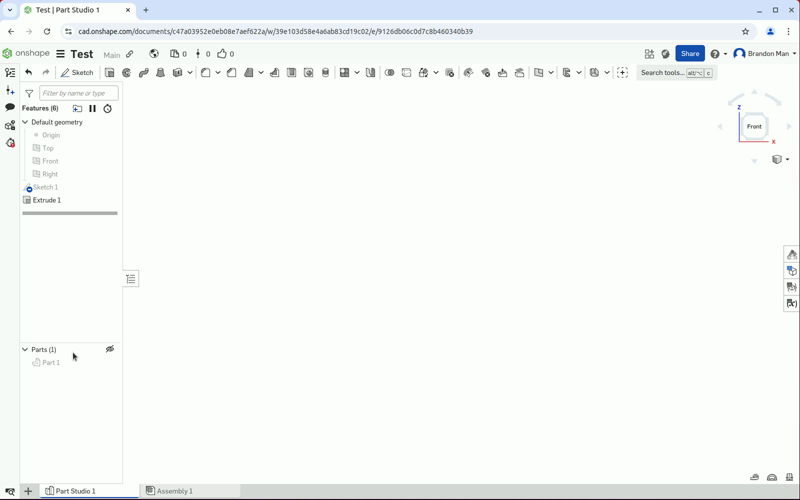
key(left)
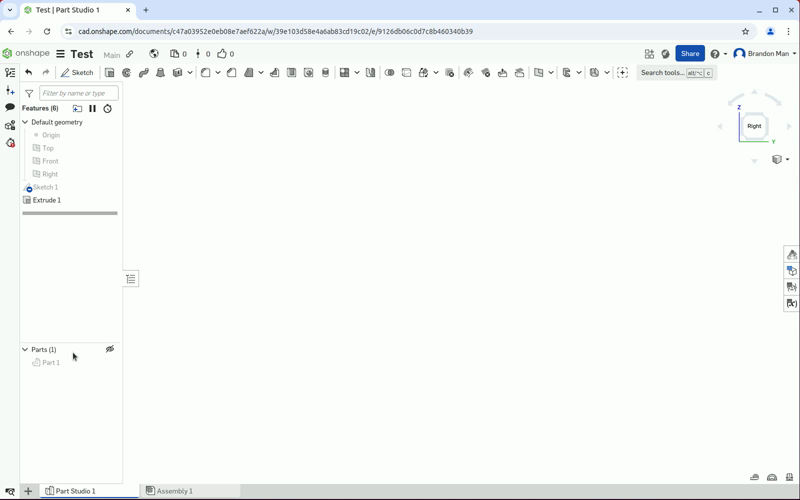
key_up(shift)
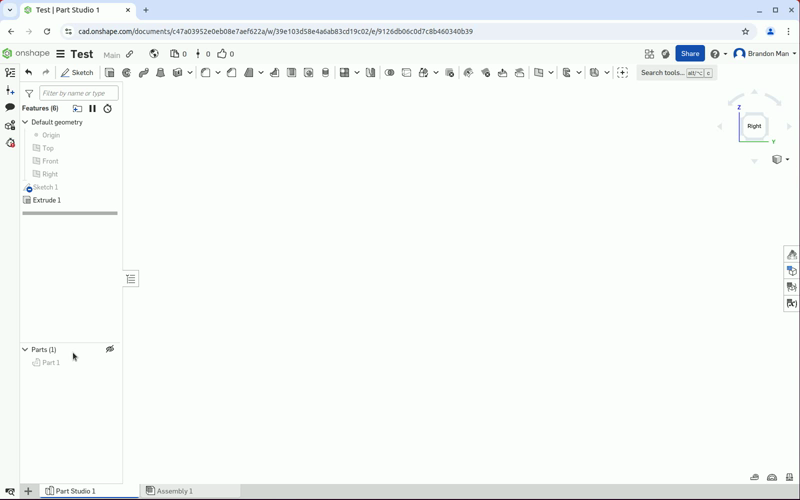
mouse_move(73, 352)
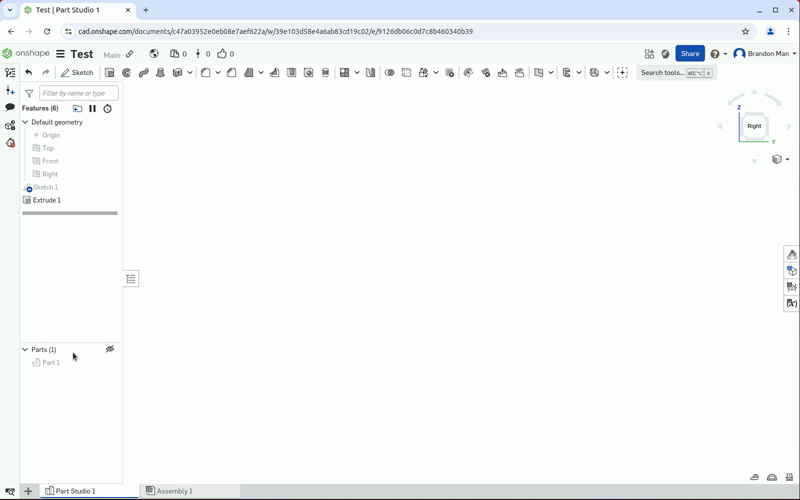
key(shift+y)
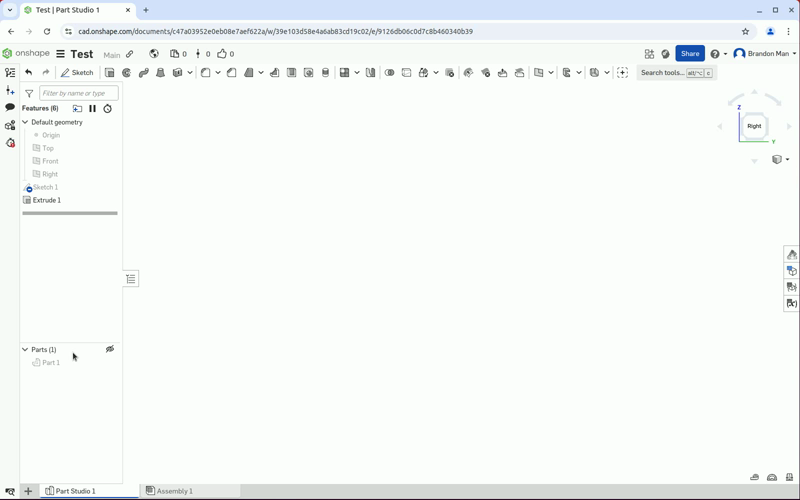
key(shift+s)
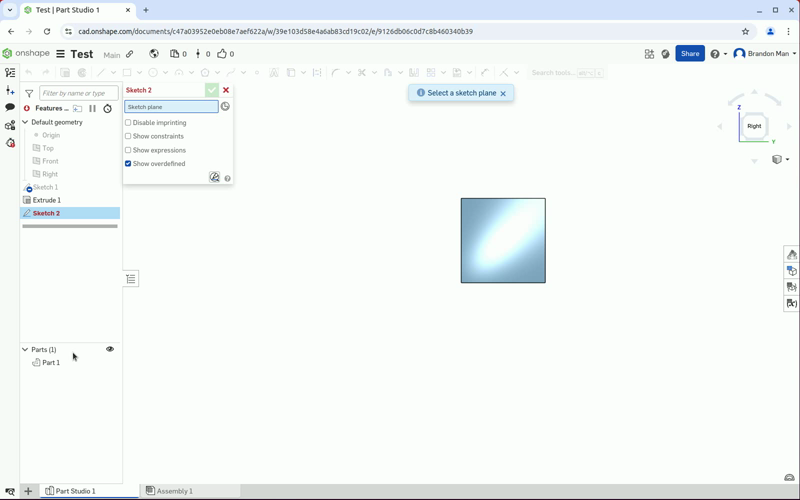
mouse_move(73, 176)
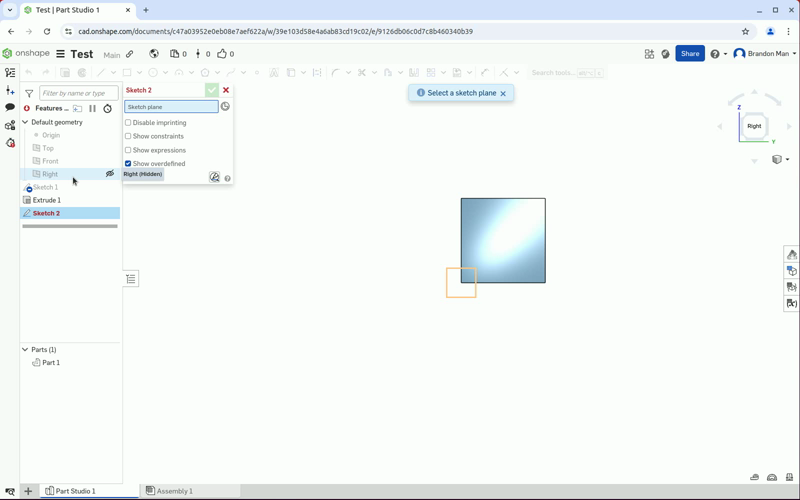
click(73, 176)
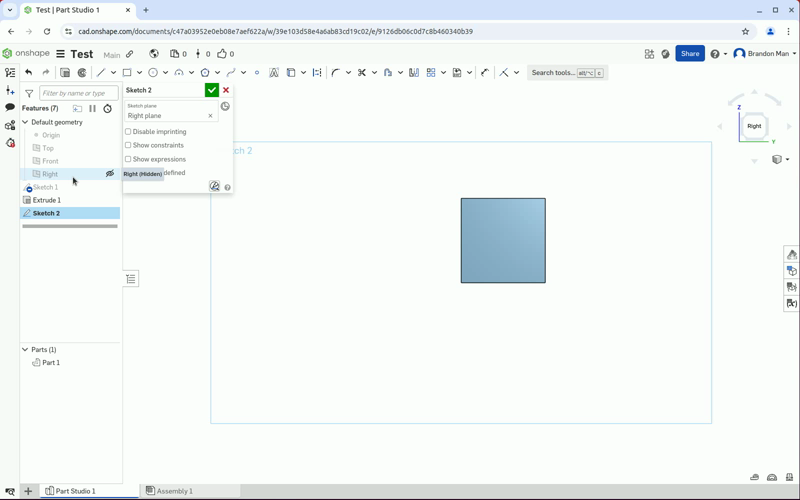
mouse_move(73, 352)
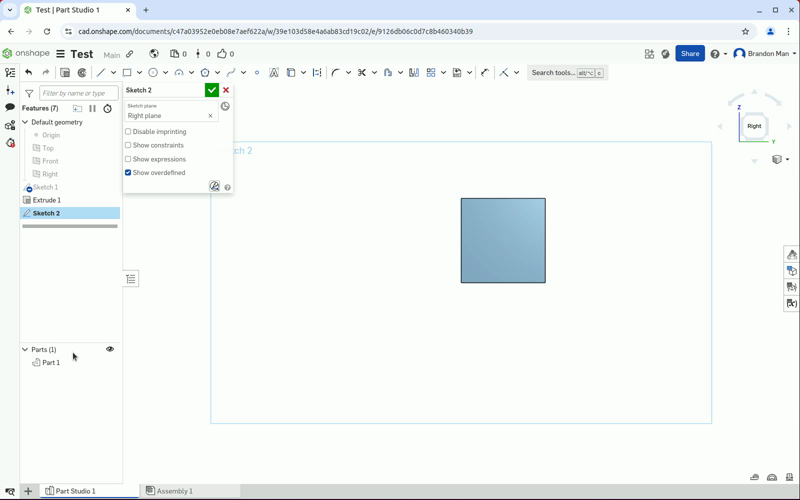
key(y)
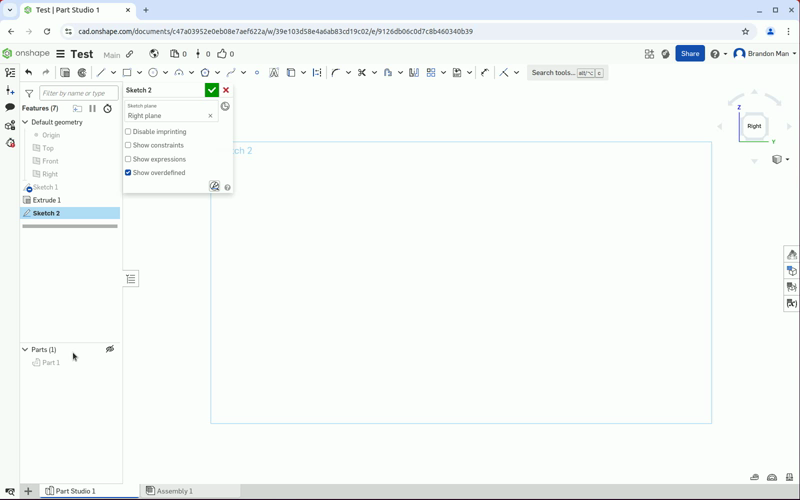
key(l)
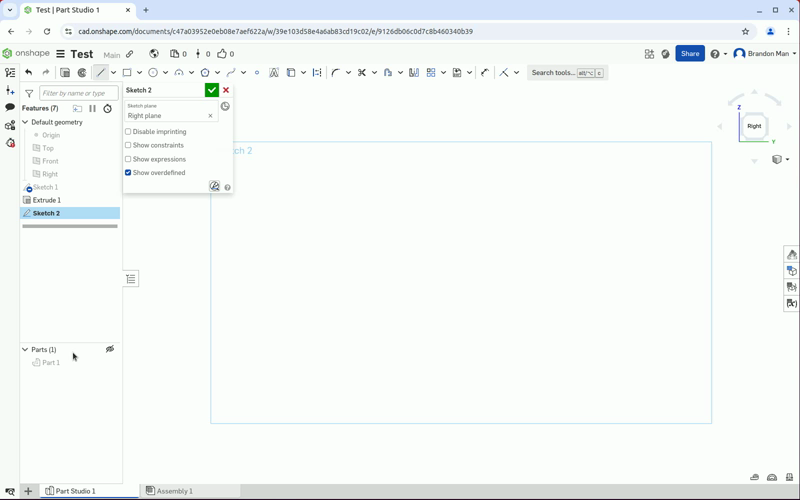
key_down(shift)
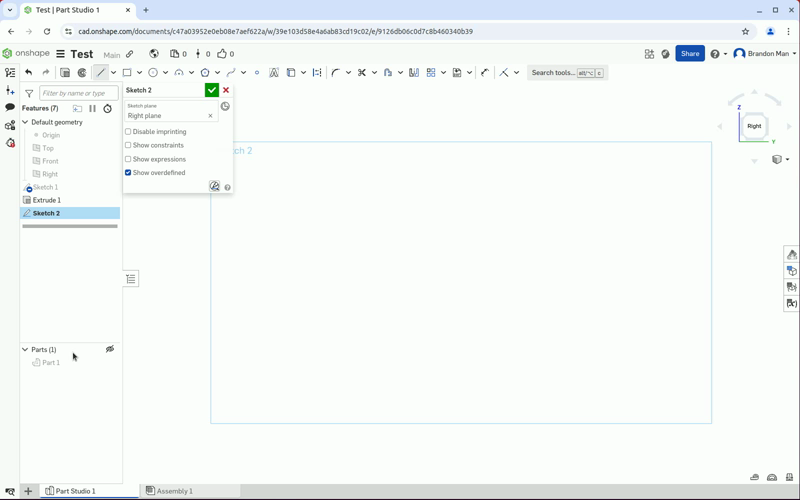
mouse_move(460, 198)
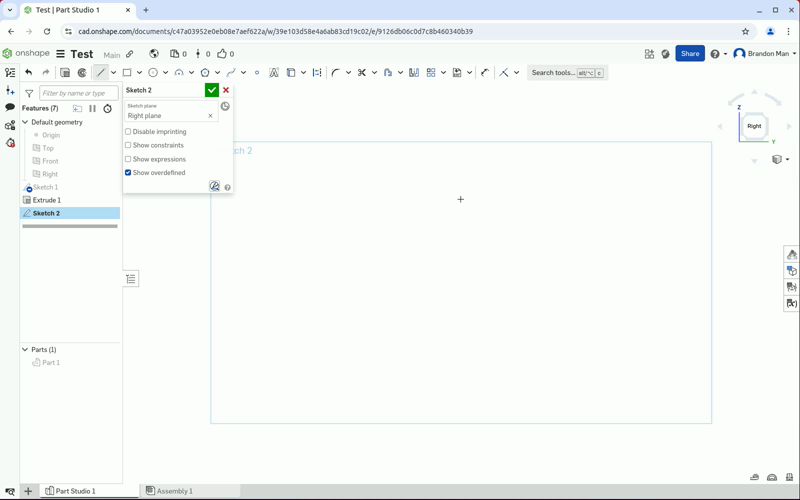
click(460, 198)
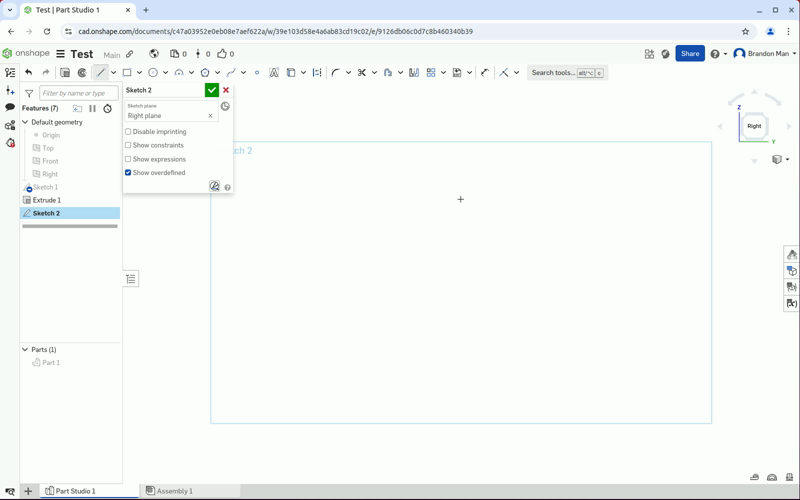
key_up(shift)
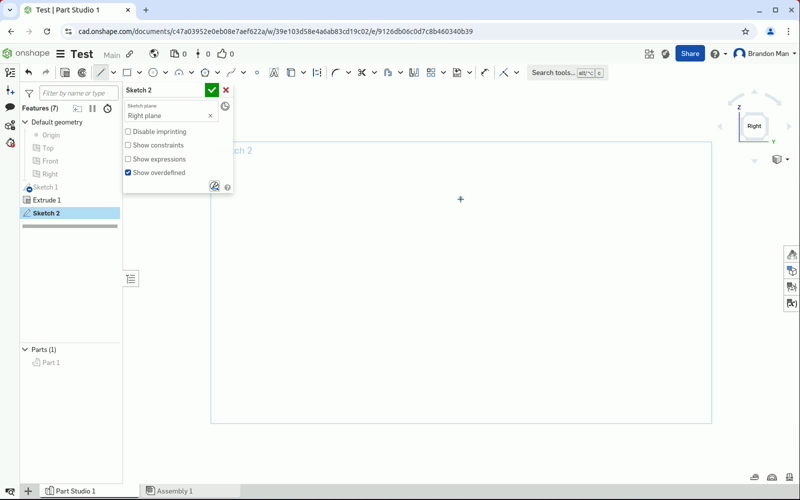
key_down(shift)
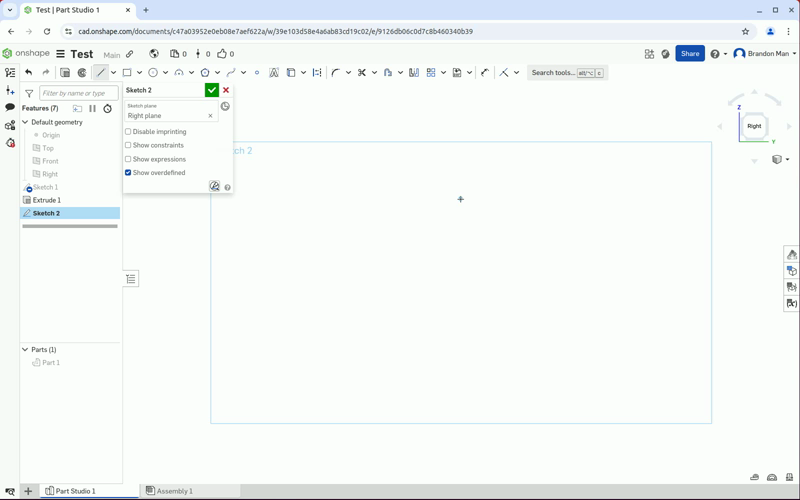
mouse_move(545, 252)
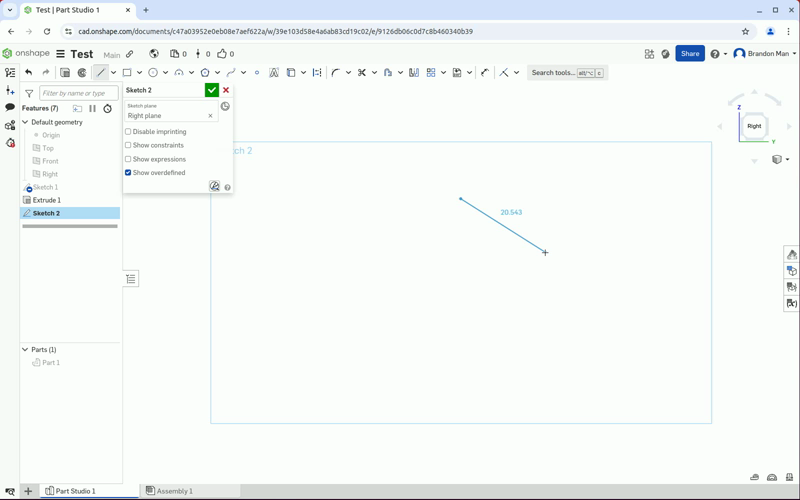
click(545, 252)
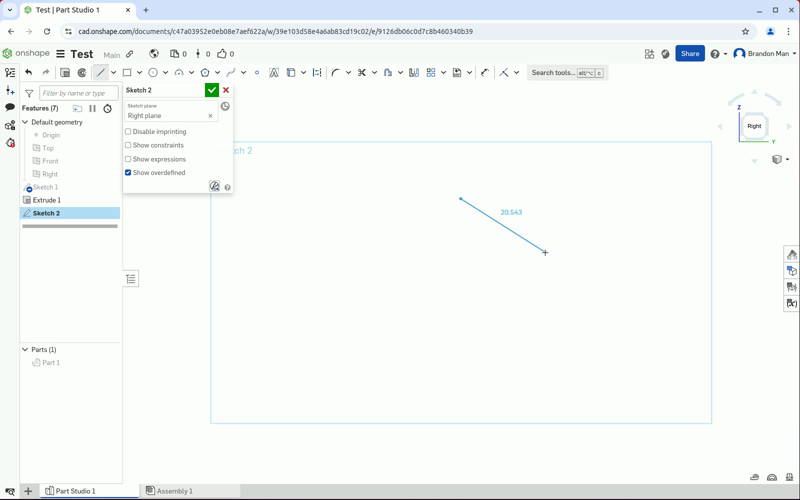
key_up(shift)
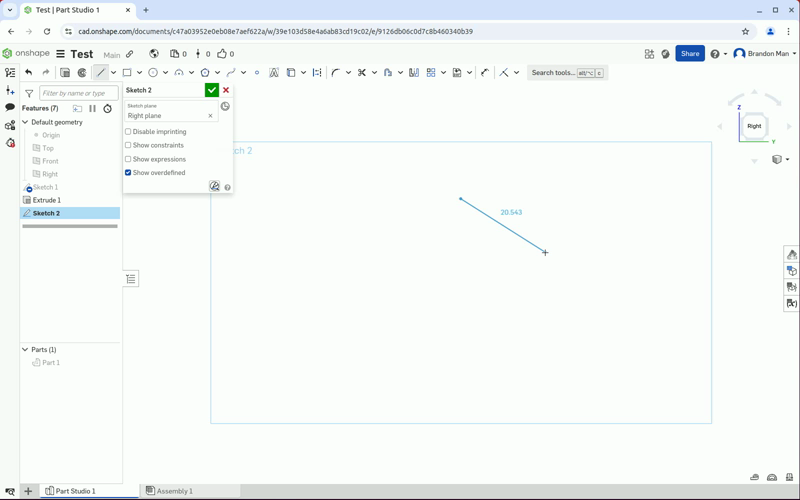
key_down(shift)
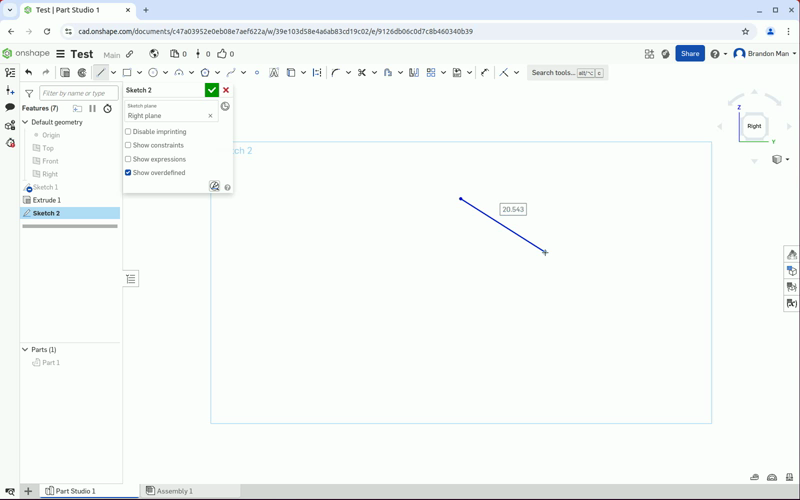
mouse_move(575, 252)
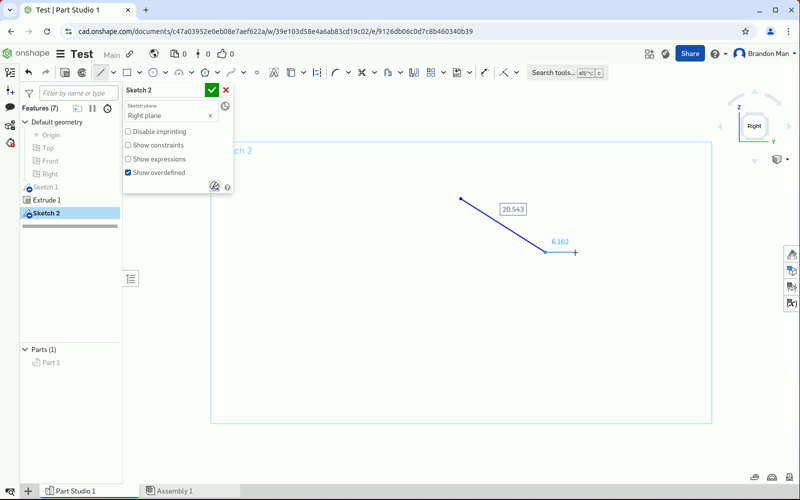
mouse_move(545, 198)
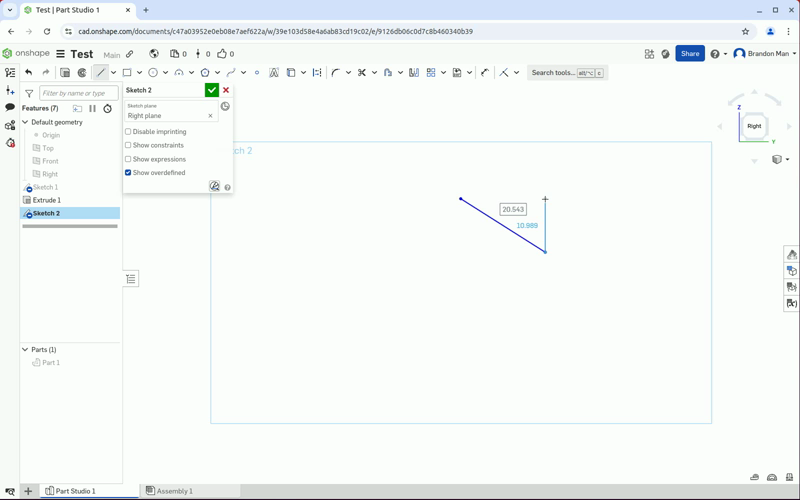
click(545, 198)
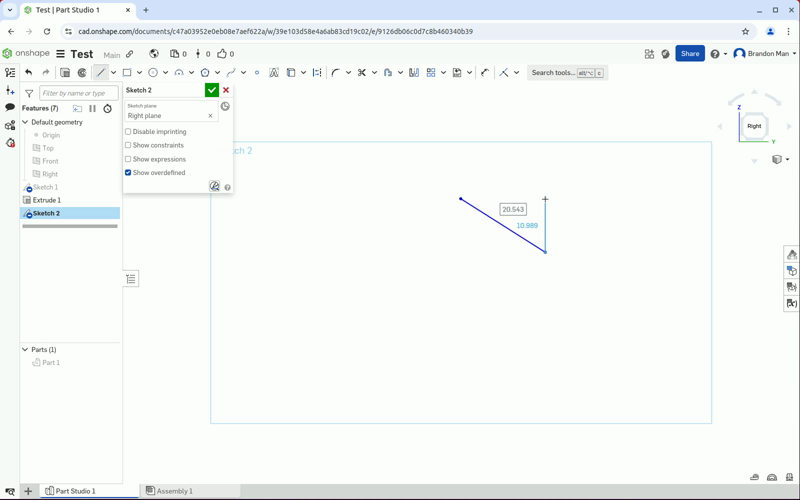
key_up(shift)
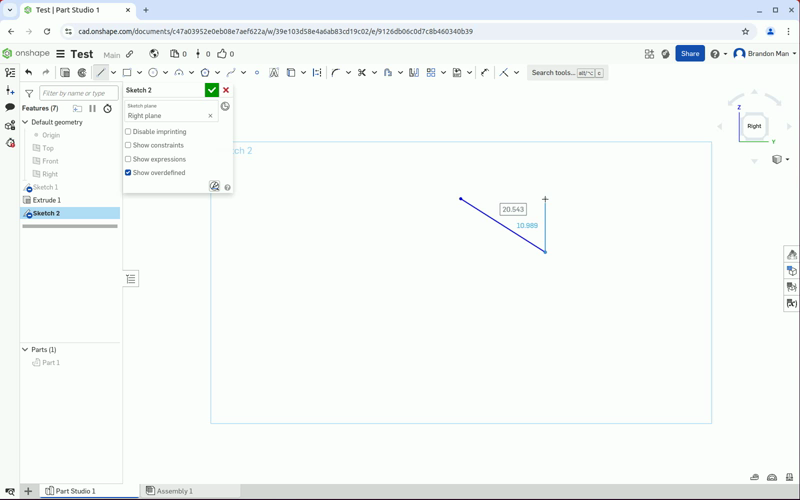
key_down(shift)
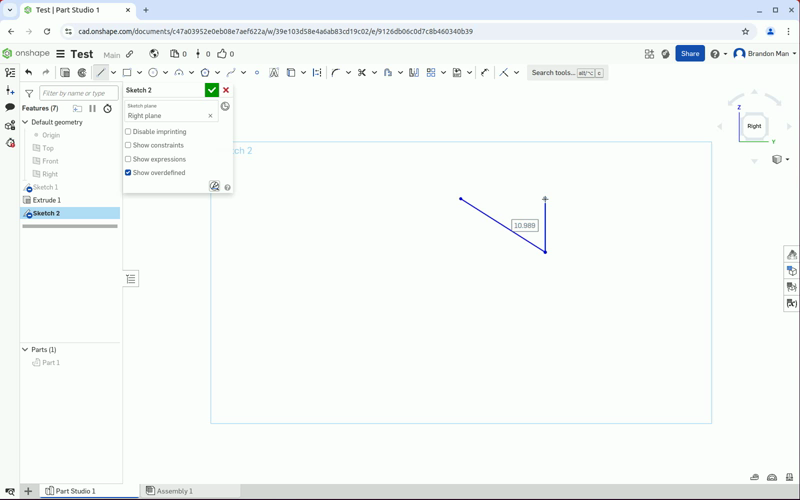
mouse_move(460, 198)
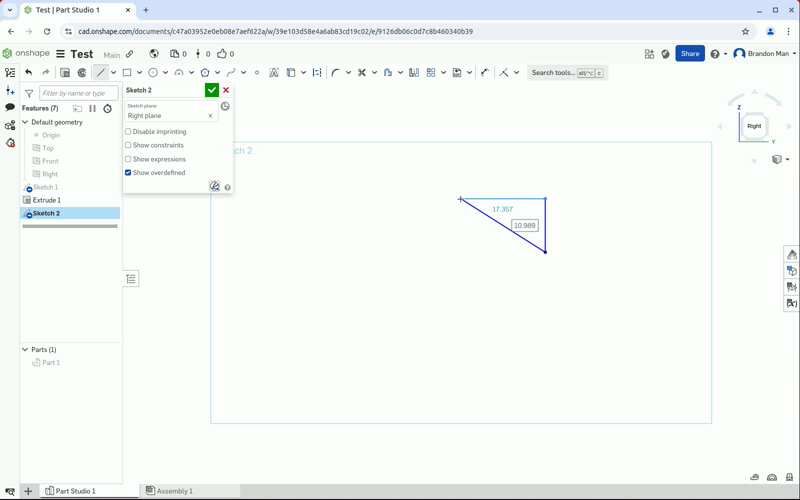
key_up(shift)
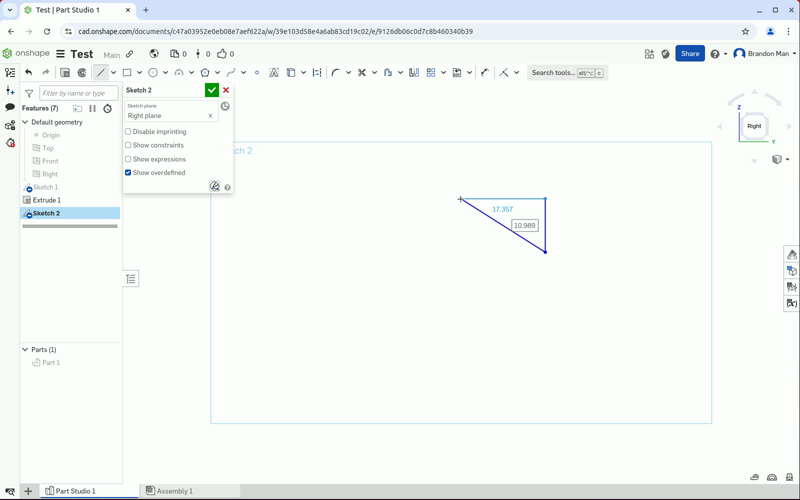
click(460, 198)
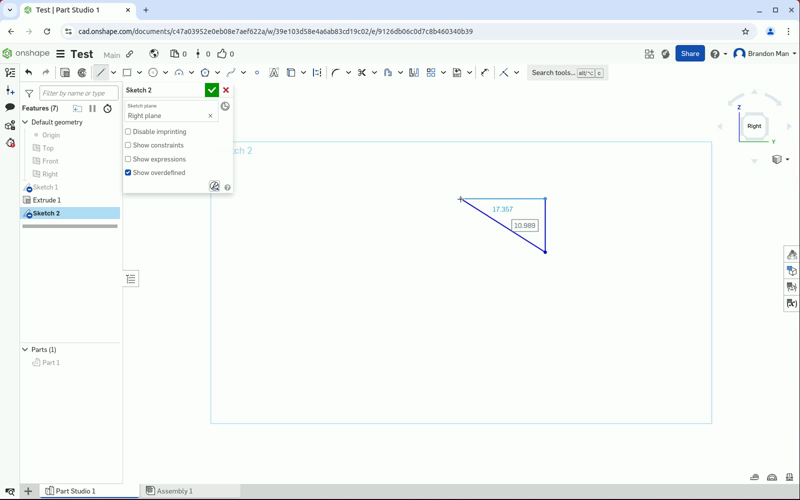
key(esc)
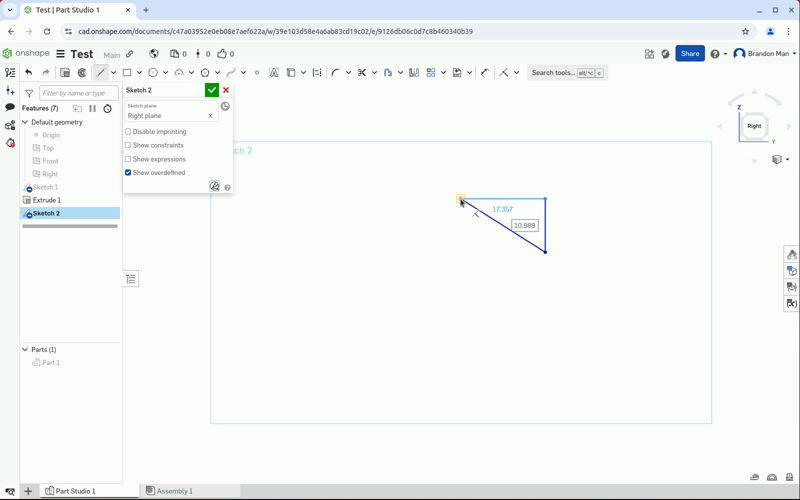
mouse_move(533, 233)
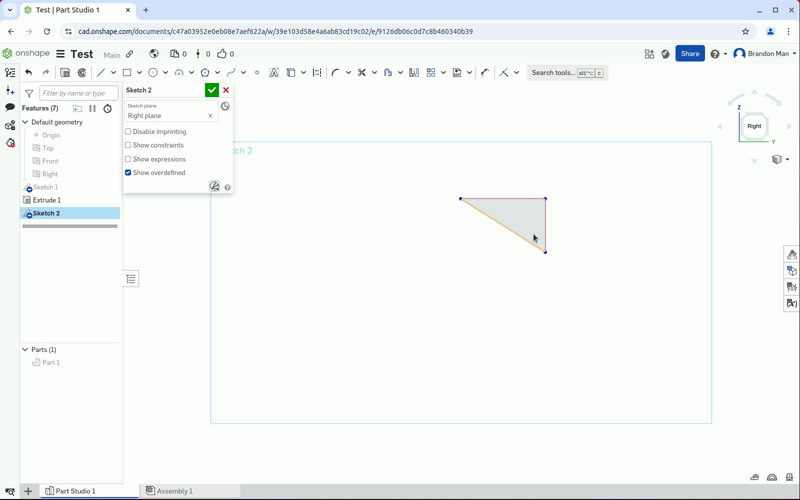
click(533, 233)
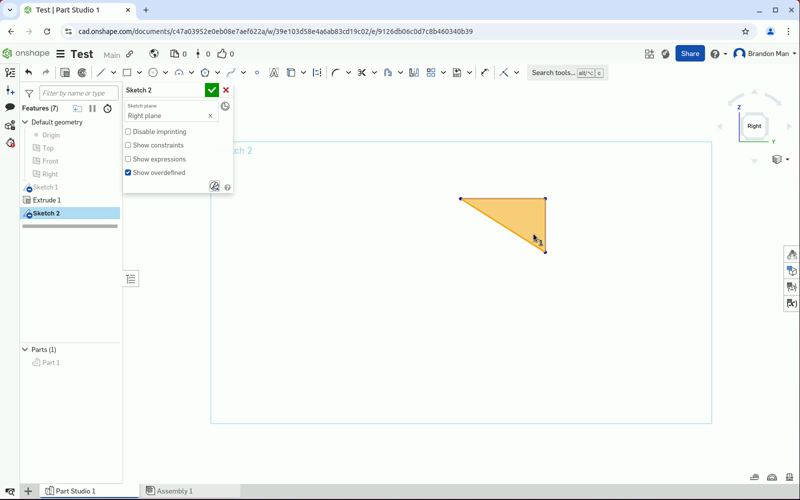
mouse_move(73, 352)
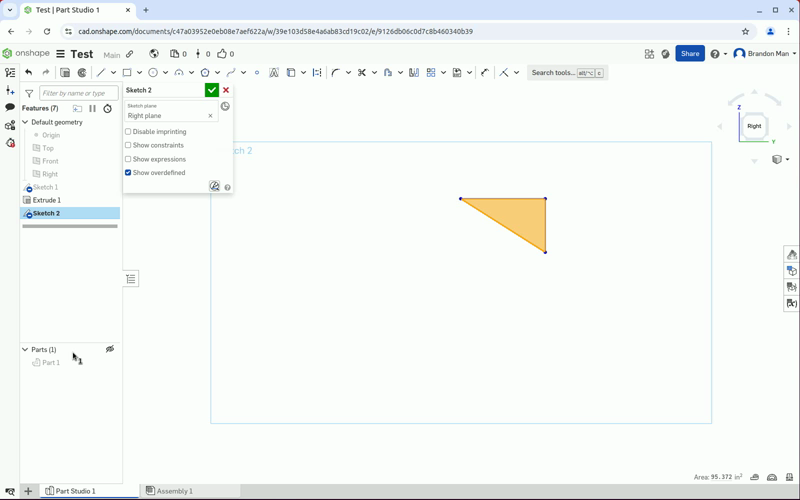
key(shift+y)
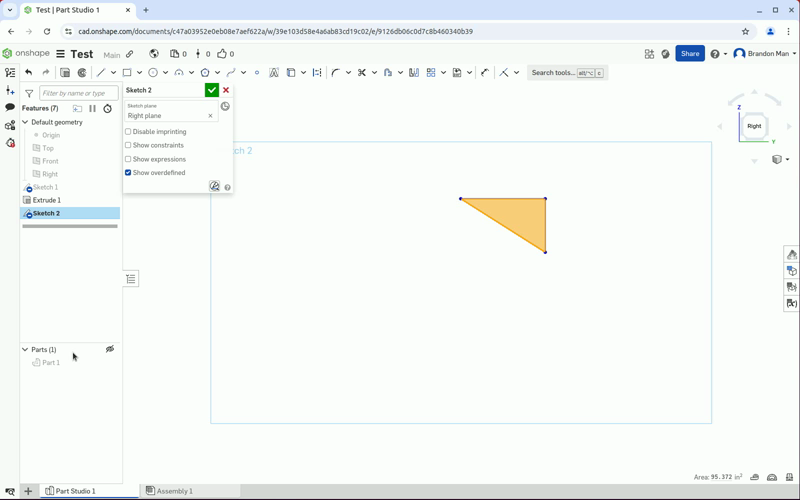
key(shift+e)
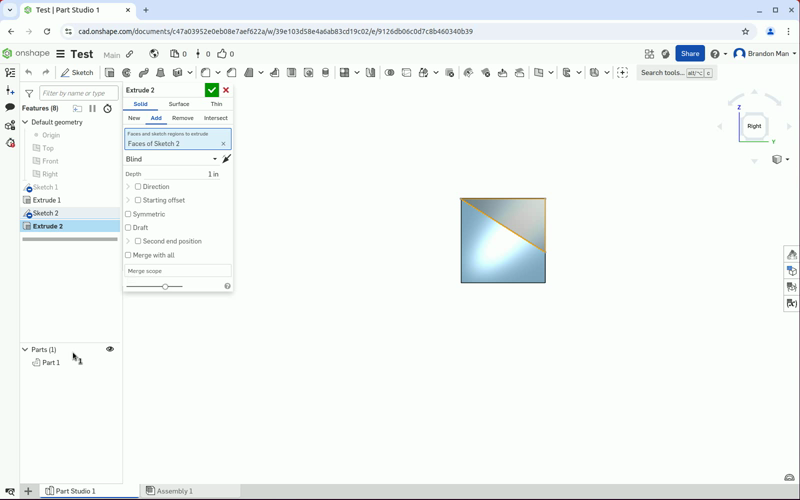
mouse_move(143, 106)
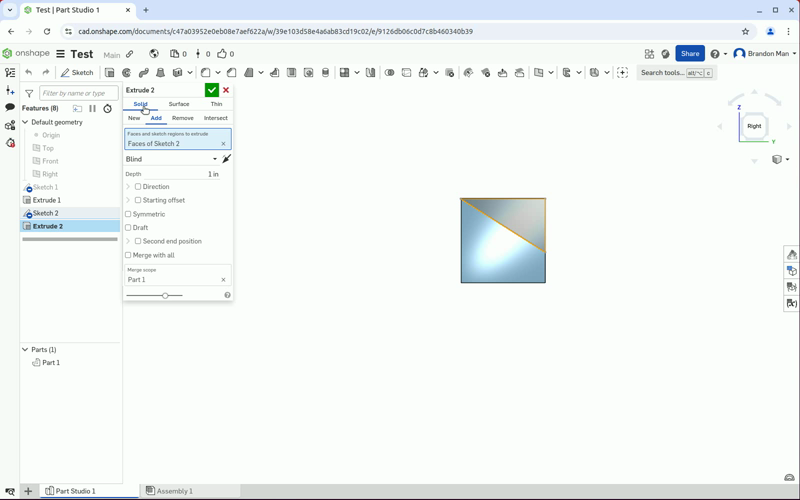
click(143, 106)
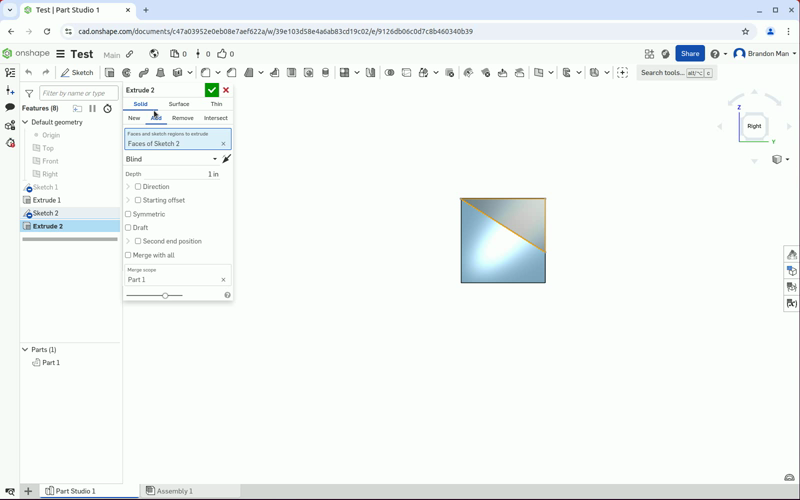
mouse_move(186, 120)
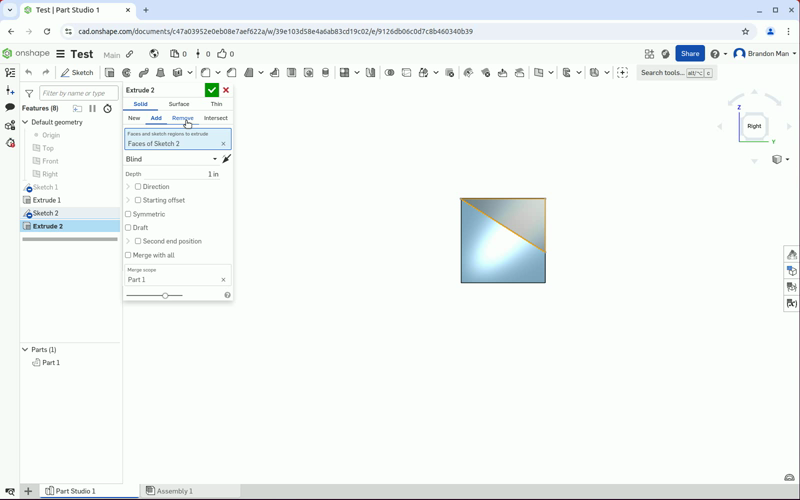
click(186, 120)
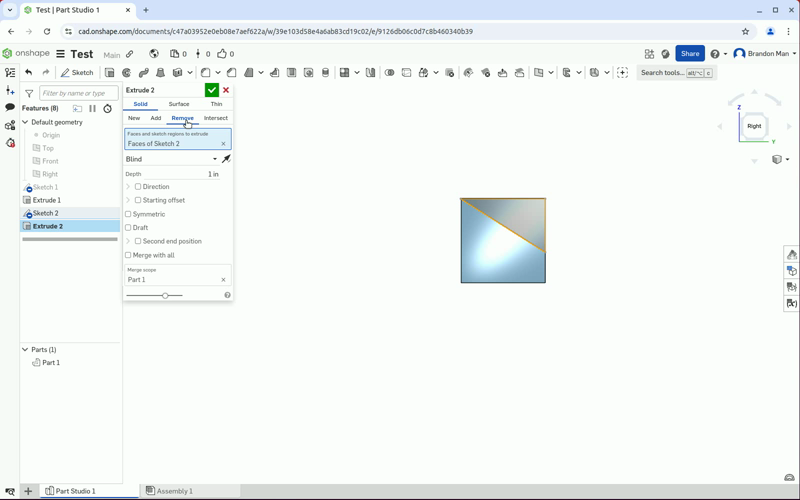
key(tab, 4)
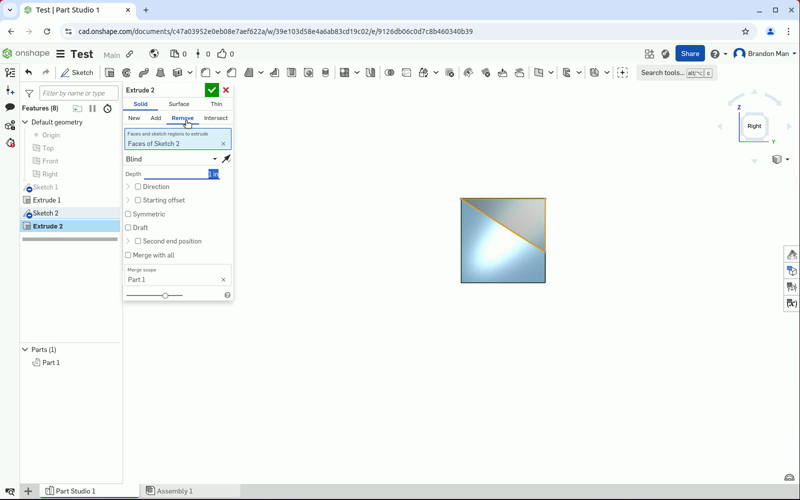
text(28.885)
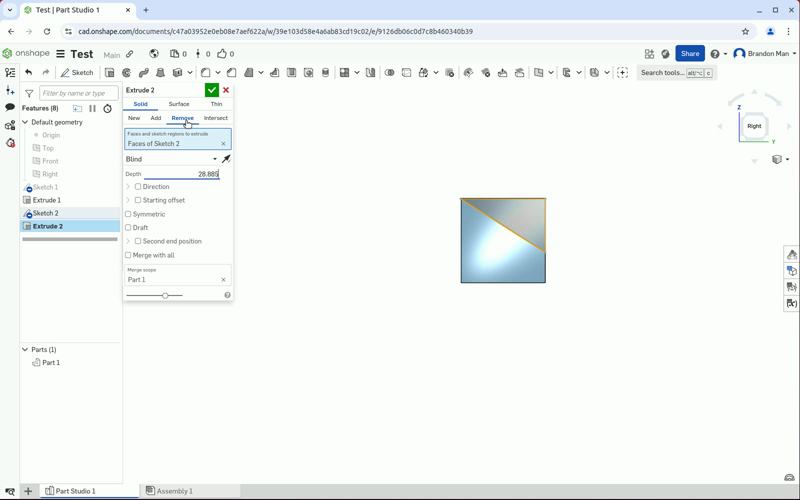
key(tab, 6)
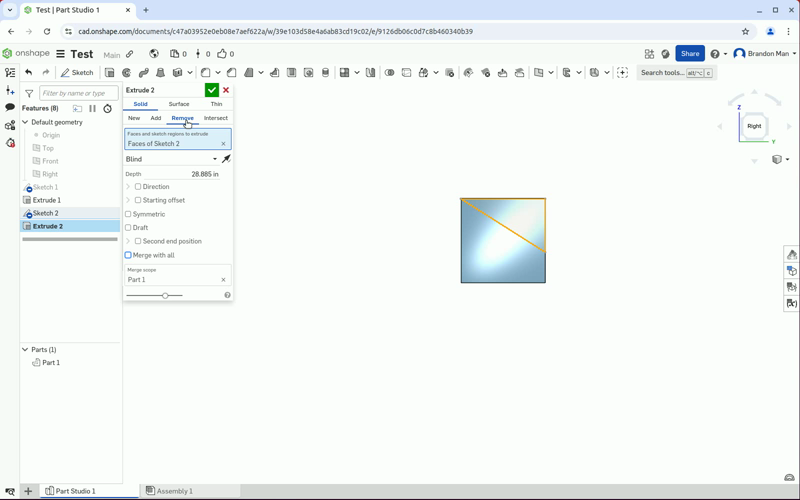
key(space)
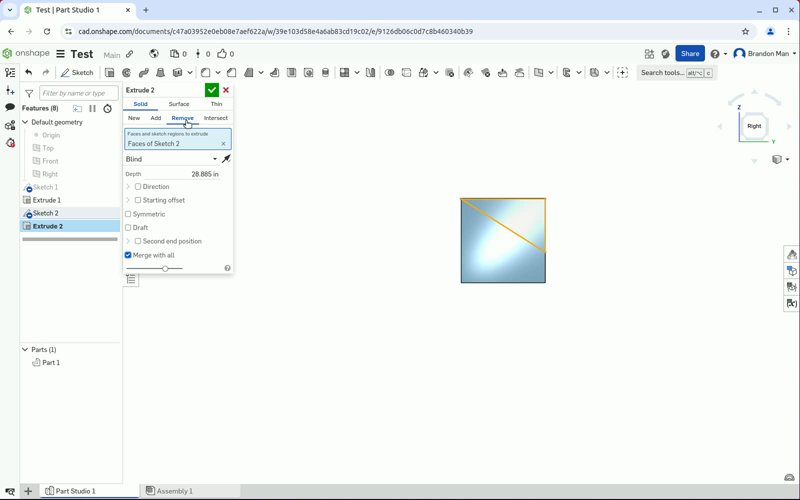
key(enter)
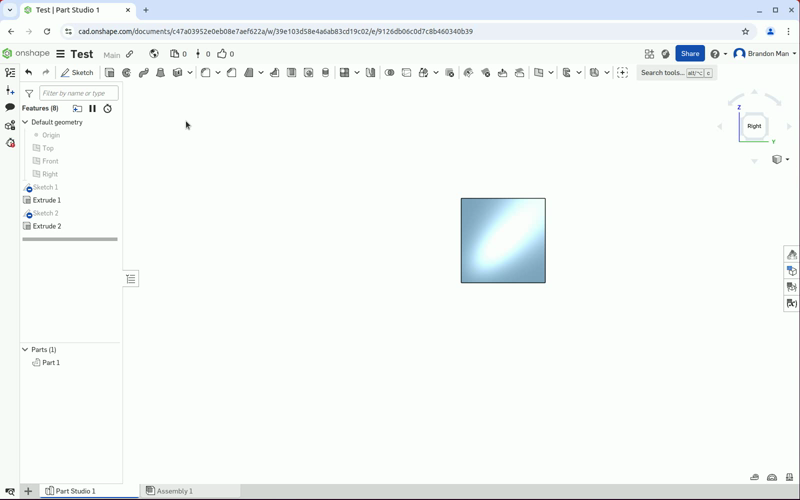
key(shift+h)
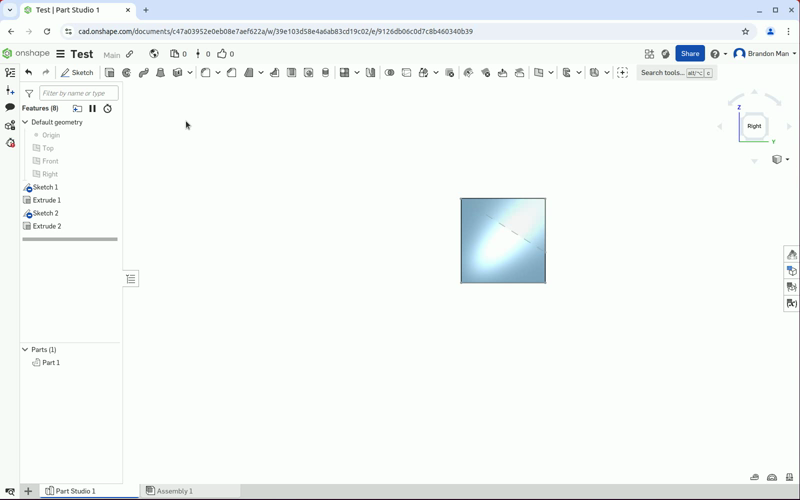
key(shift+h)
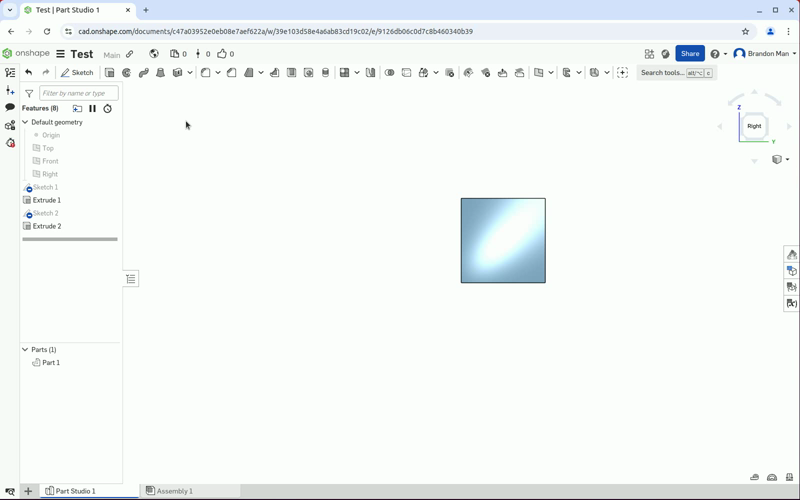
mouse_move(73, 189)
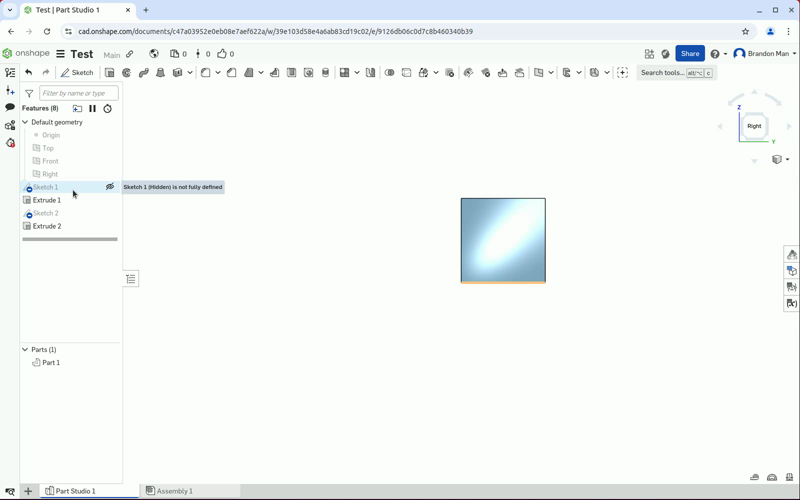
click(73, 189)
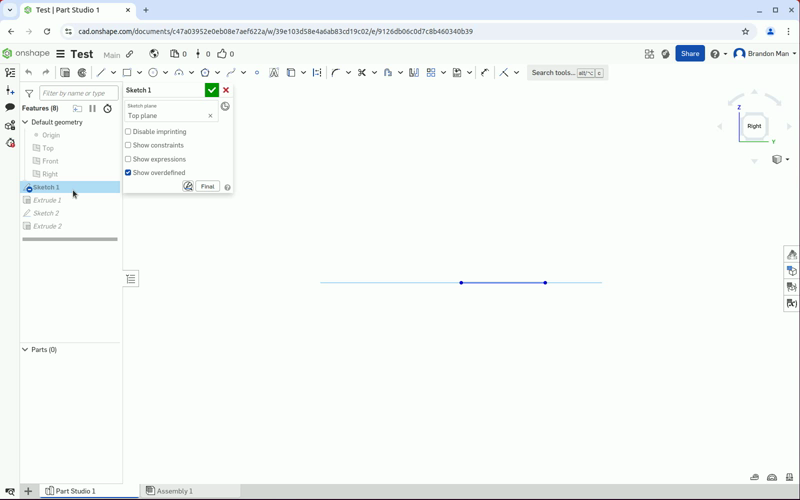
mouse_move(229, 92)
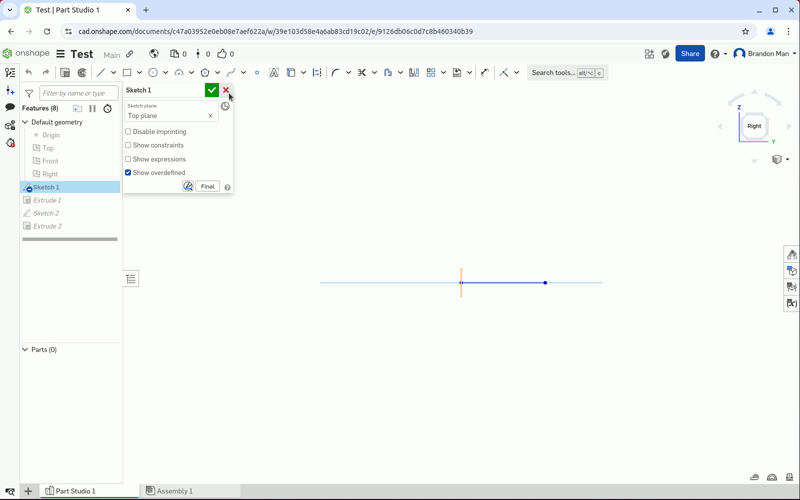
click(229, 92)
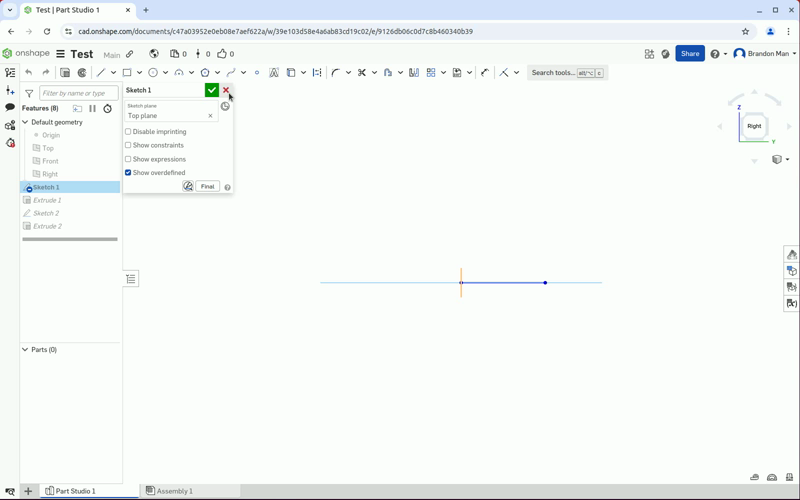
key(shift+s)
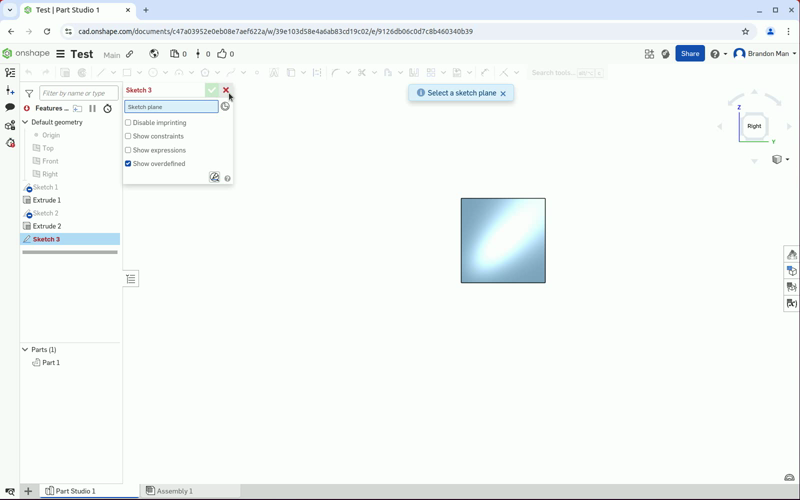
mouse_move(73, 176)
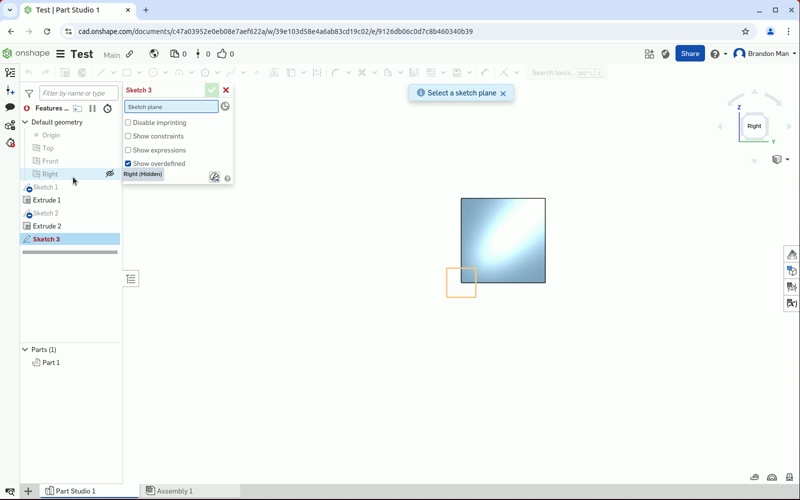
click(73, 176)
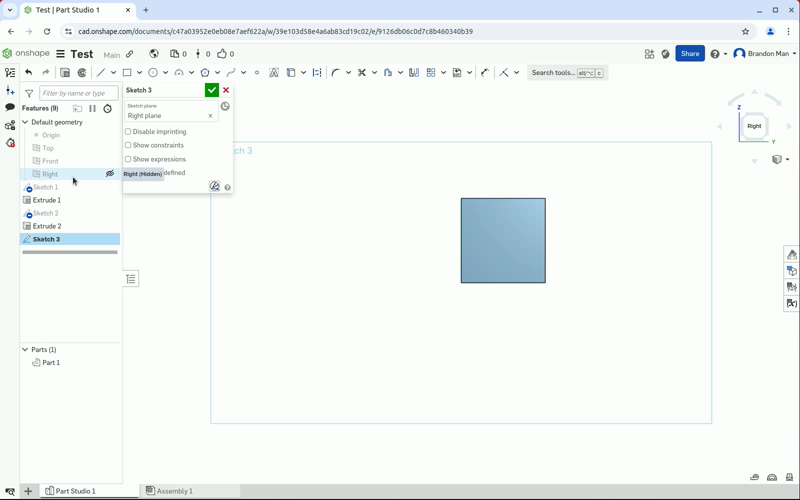
mouse_move(73, 352)
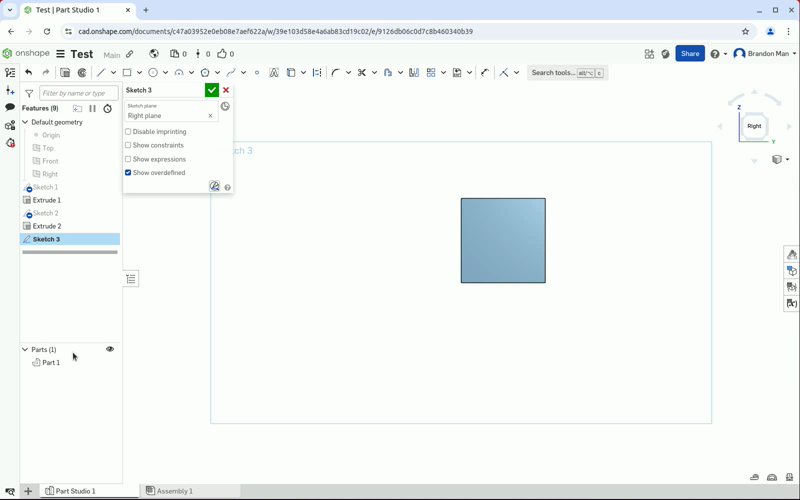
key(y)
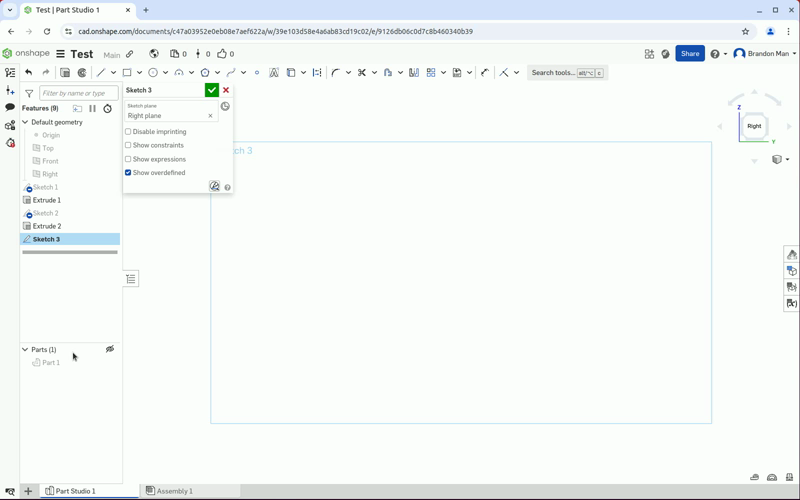
key(l)
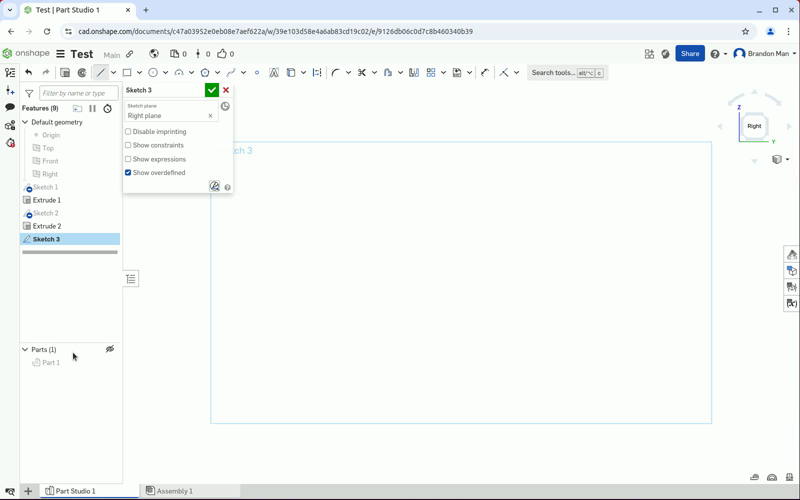
key_down(shift)
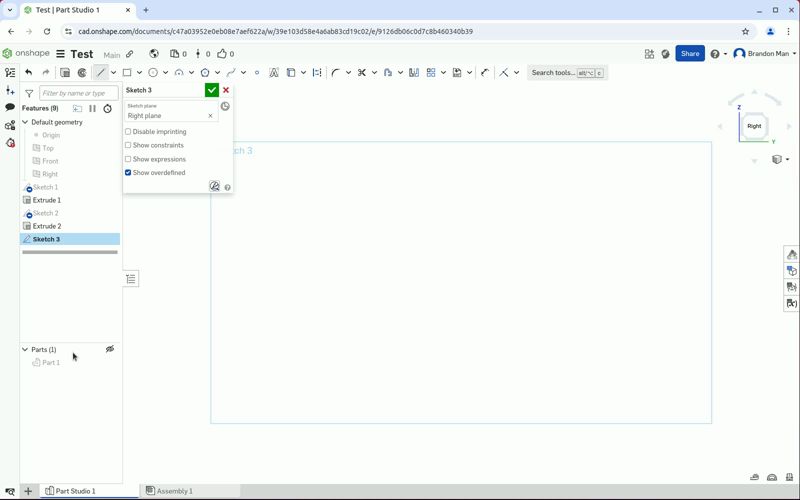
mouse_move(460, 228)
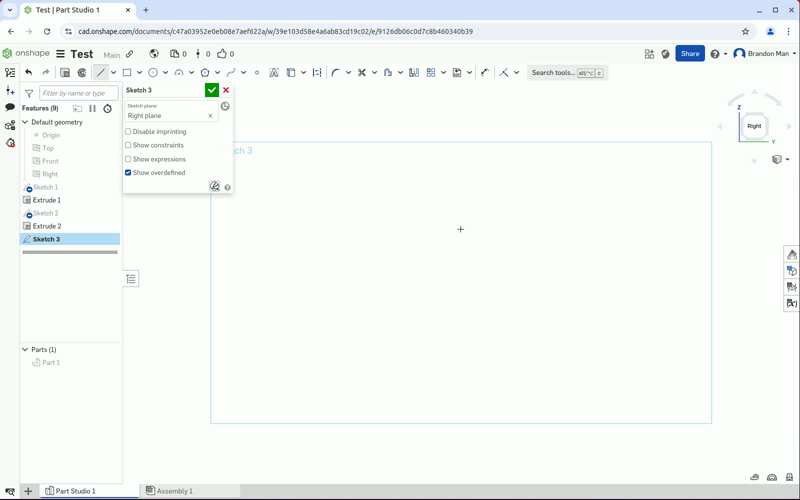
click(460, 228)
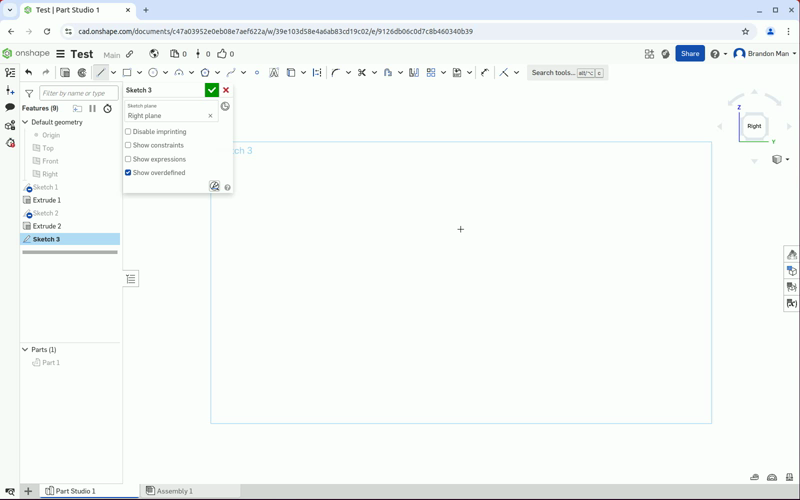
key_up(shift)
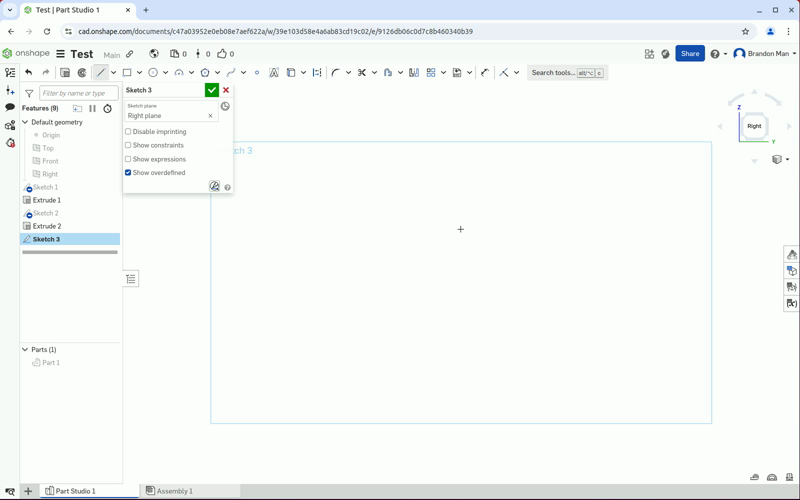
key_down(shift)
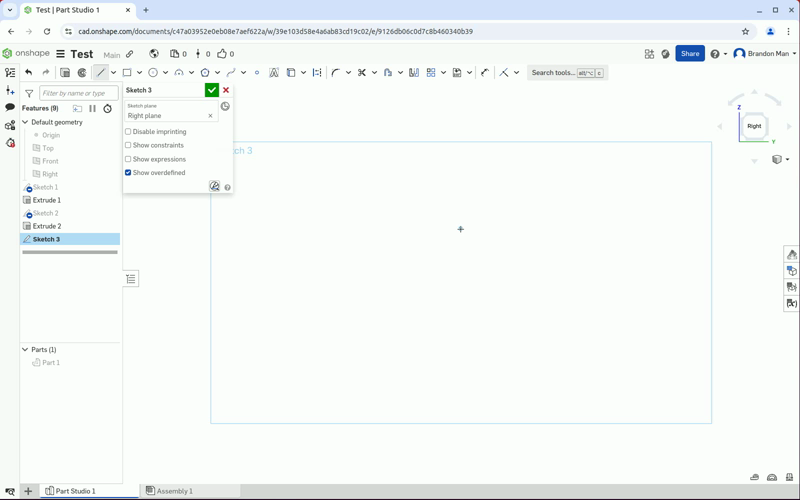
mouse_move(545, 251)
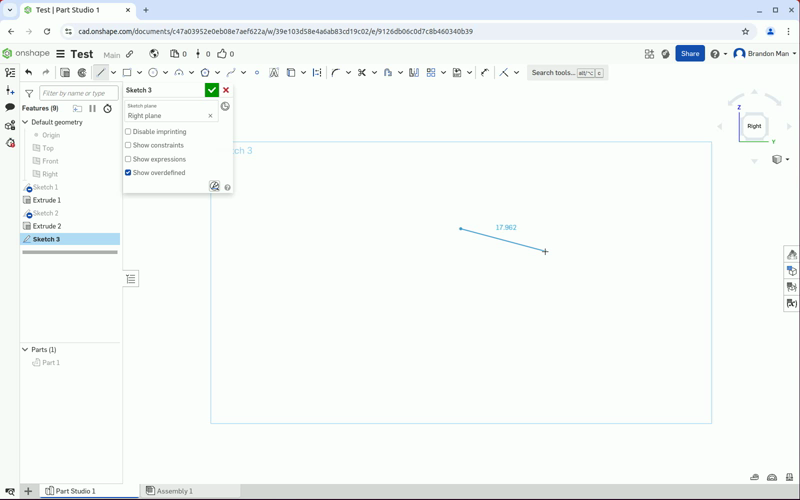
click(545, 251)
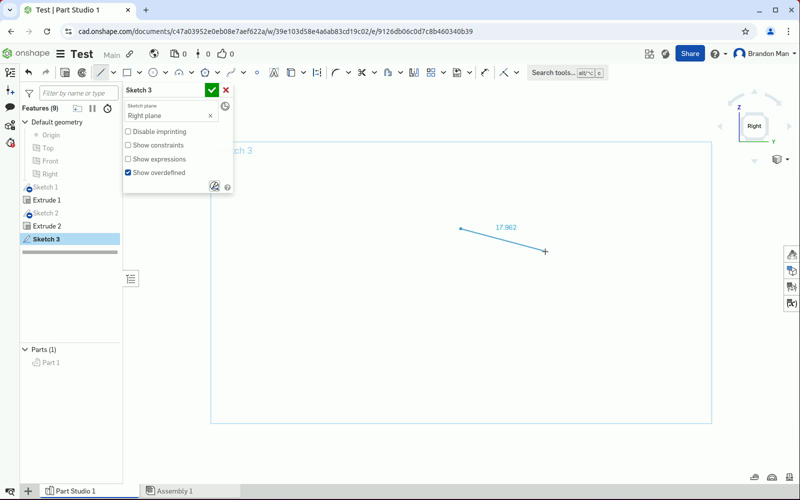
key_up(shift)
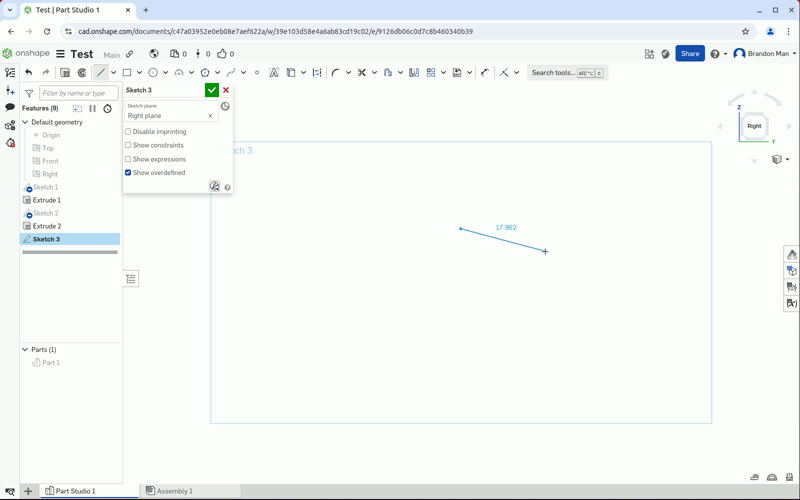
key_down(shift)
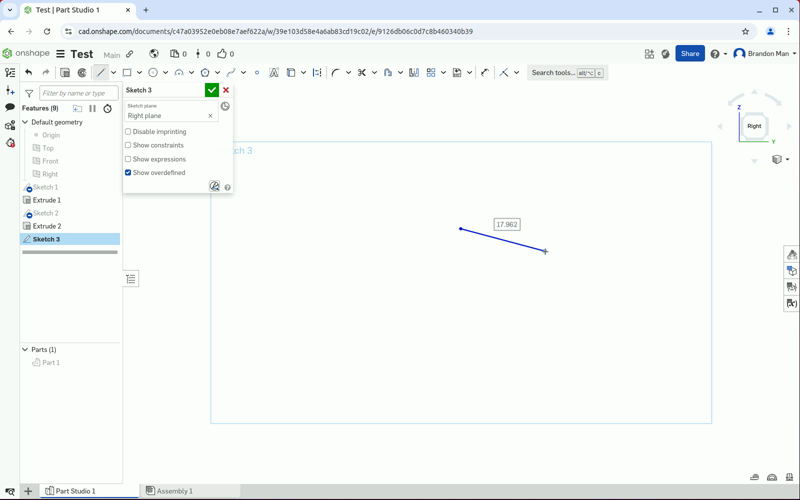
mouse_move(460, 198)
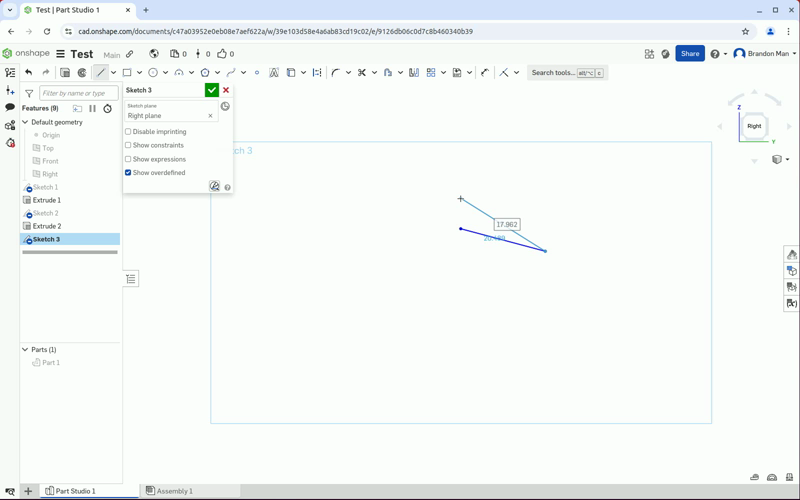
click(460, 198)
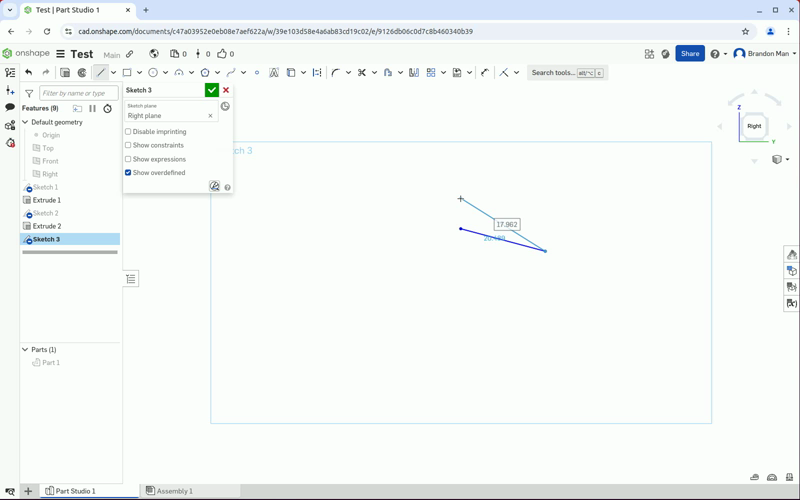
key_up(shift)
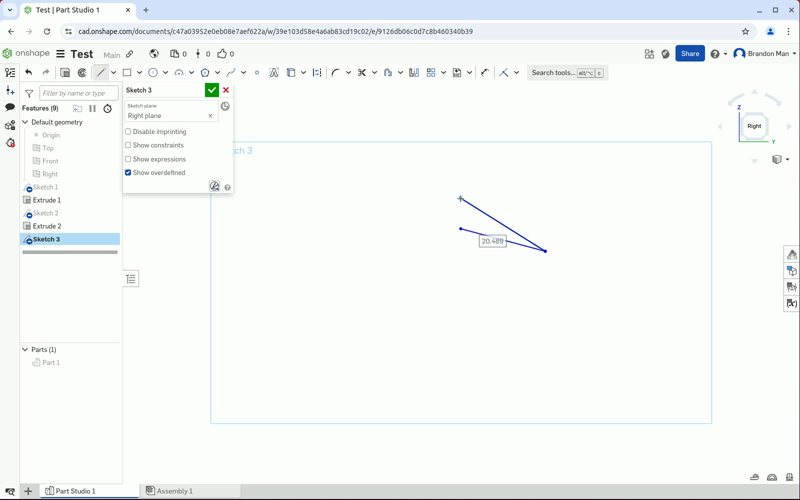
mouse_move(490, 198)
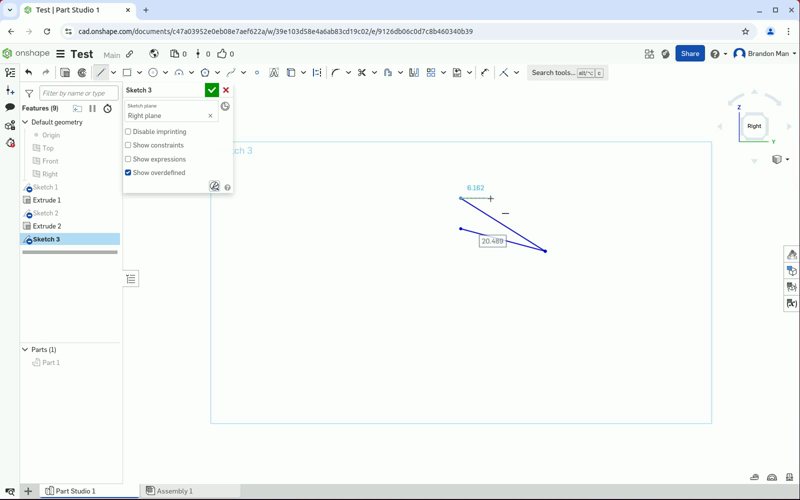
key_down(shift)
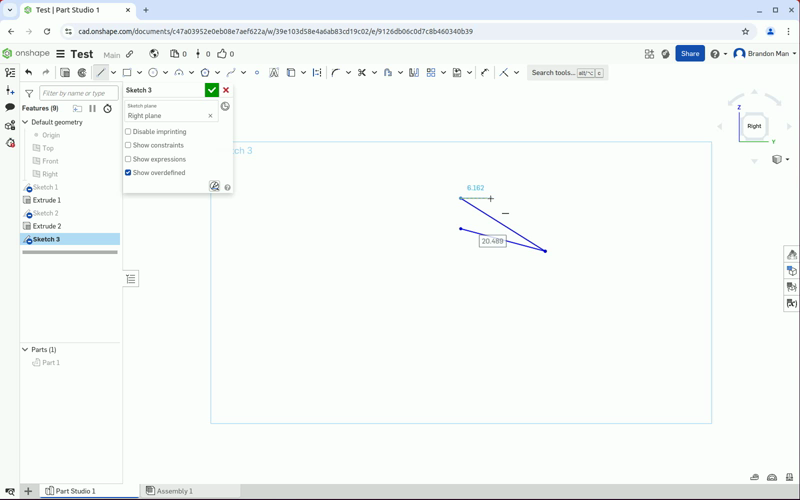
mouse_move(460, 228)
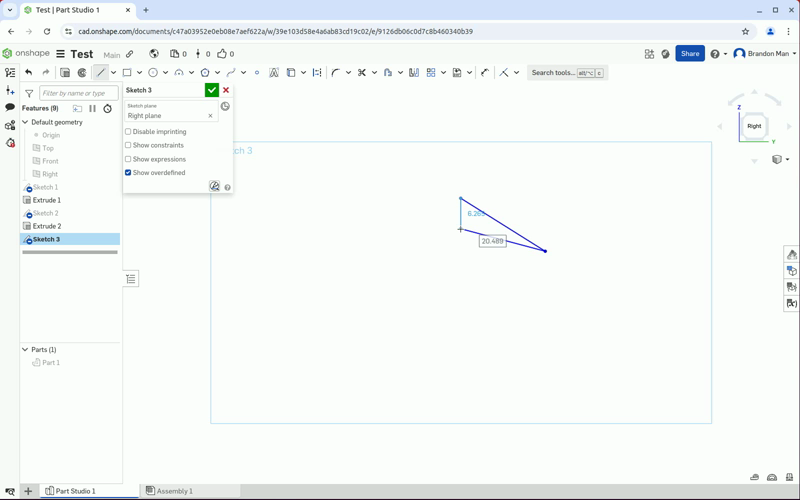
key_up(shift)
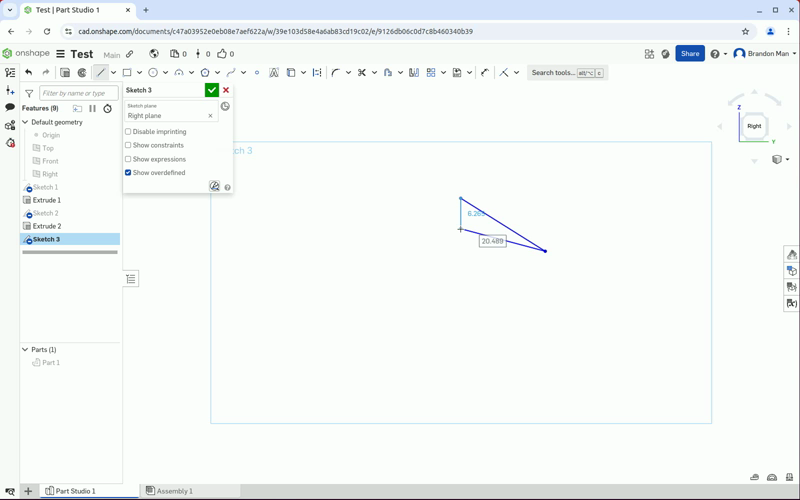
click(460, 228)
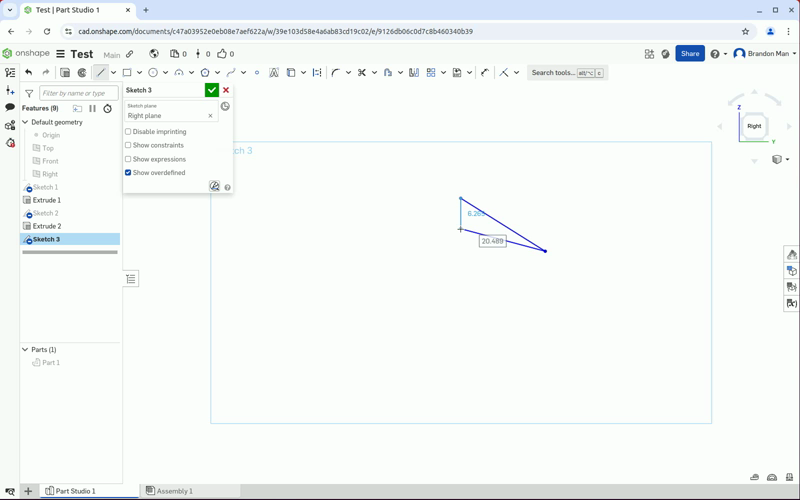
key(esc)
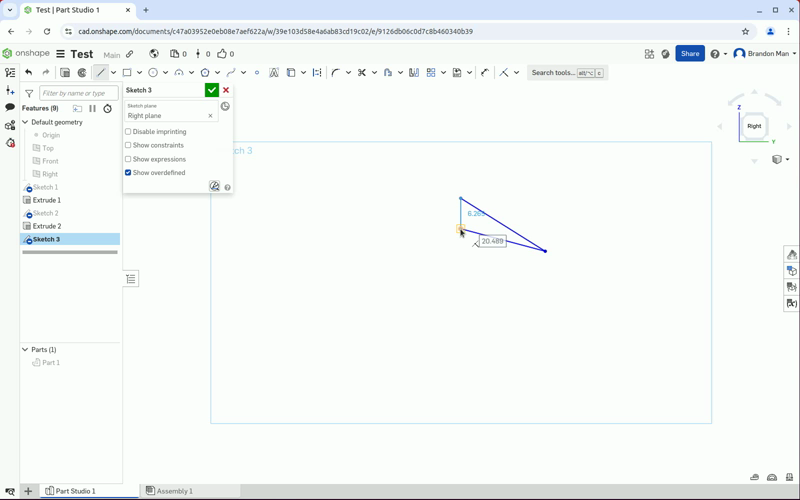
mouse_move(491, 218)
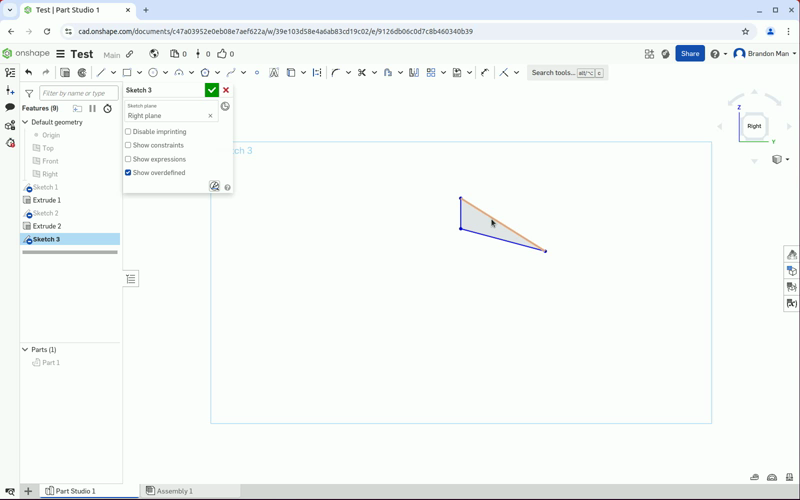
scroll(6)
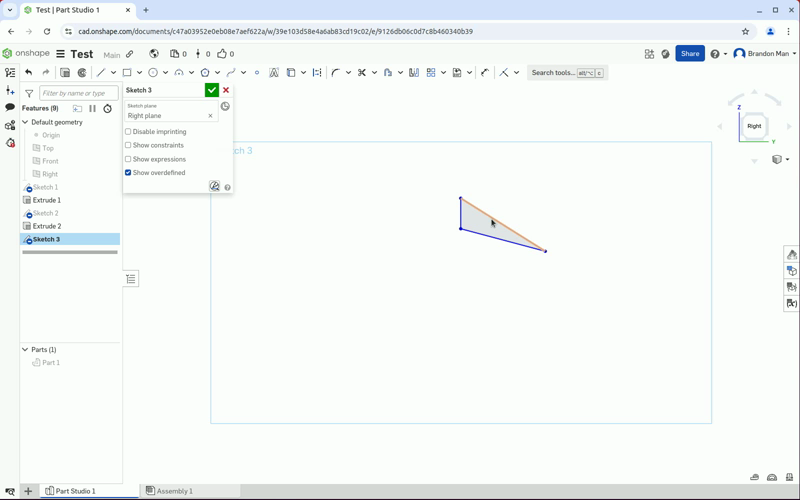
scroll(6)
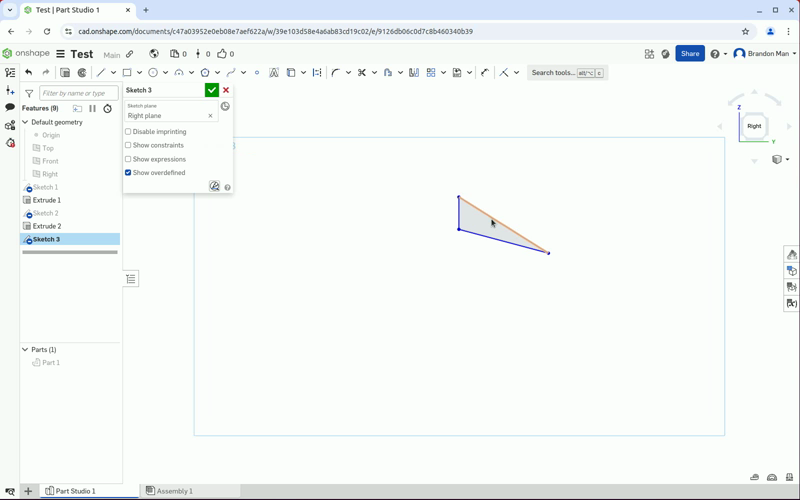
scroll(6)
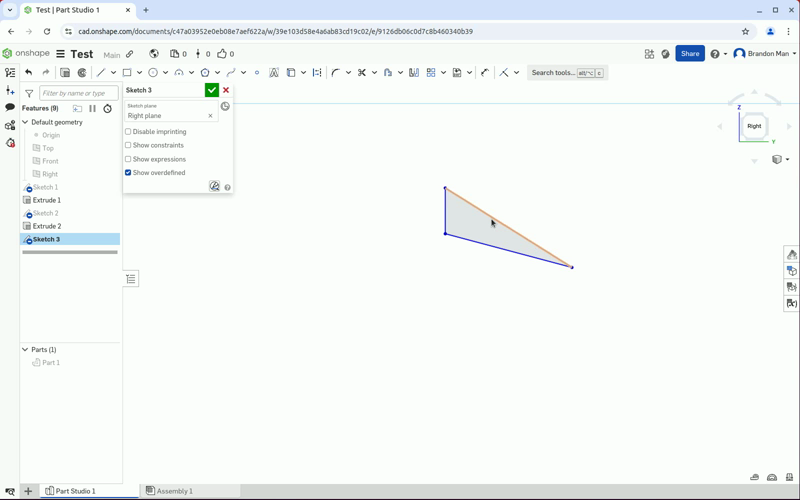
scroll(6)
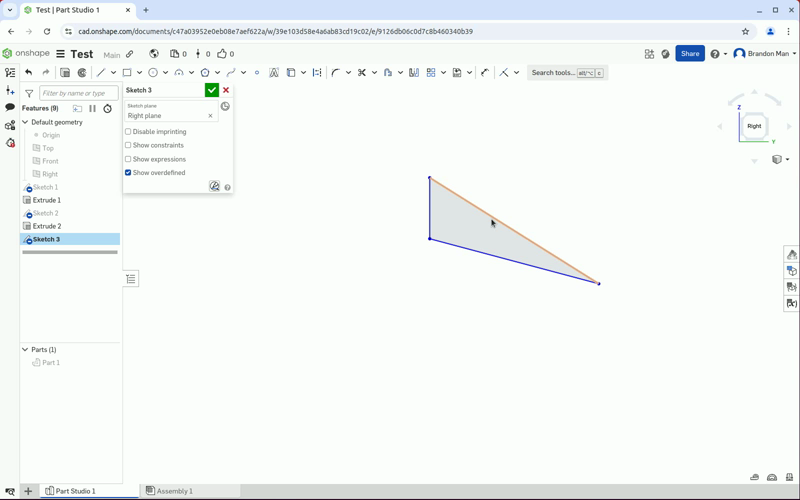
scroll(6)
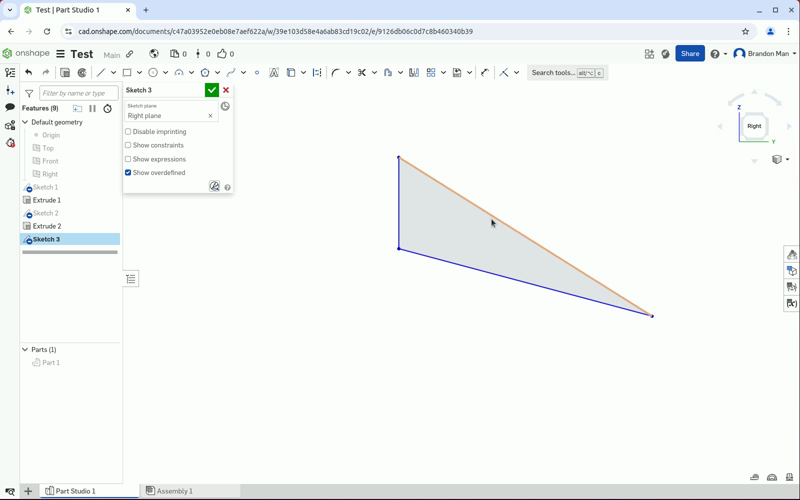
scroll(6)
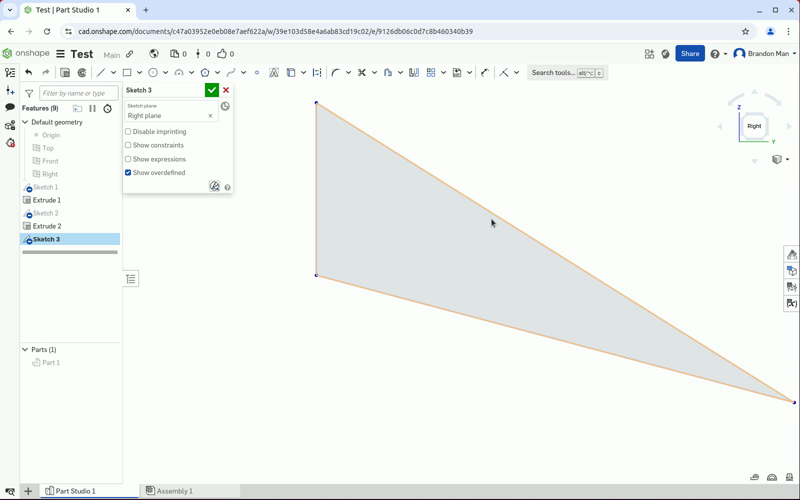
scroll(6)
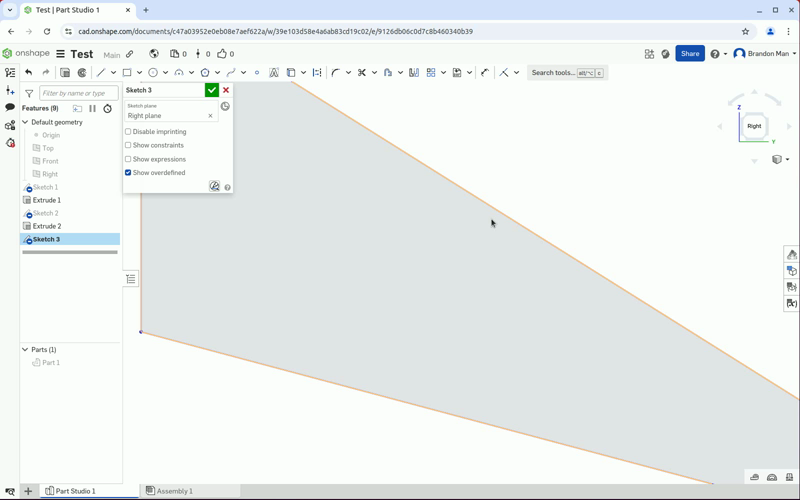
click(491, 218)
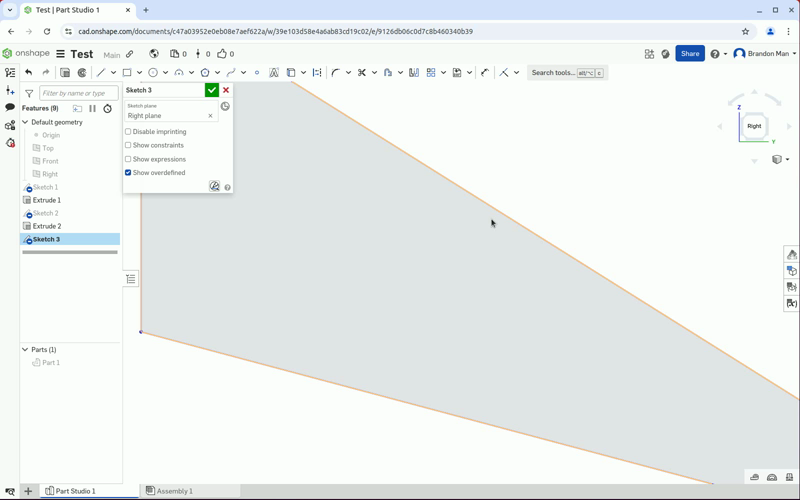
scroll(-6)
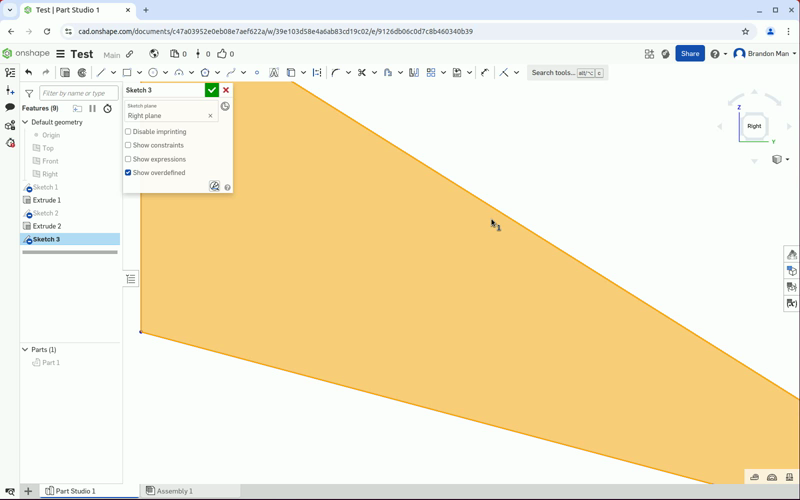
scroll(-6)
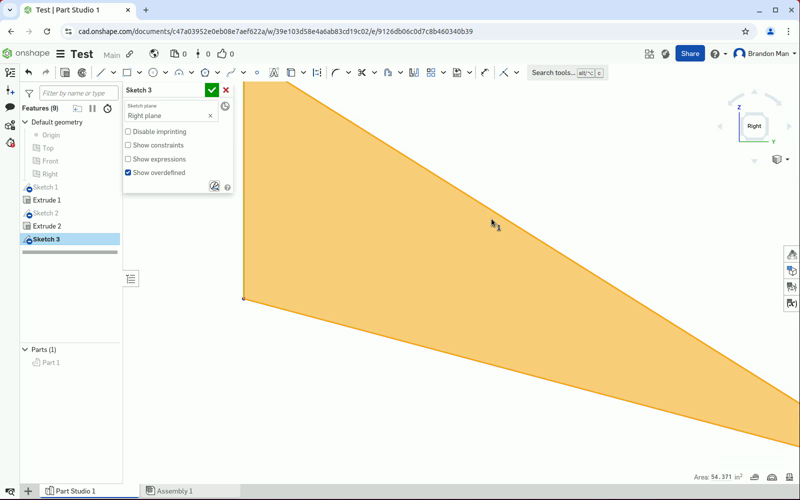
scroll(-6)
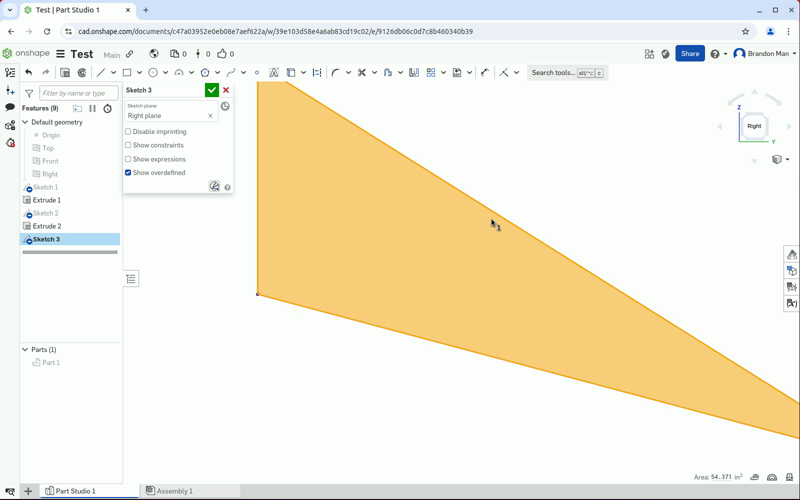
scroll(-6)
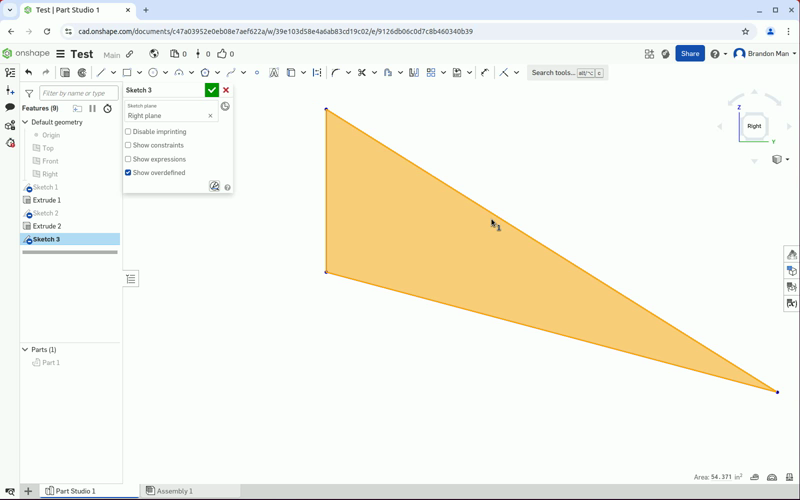
scroll(-6)
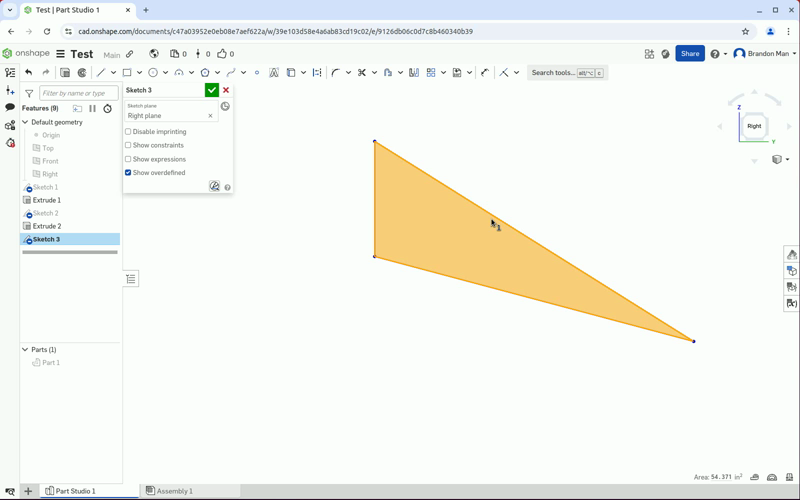
scroll(-6)
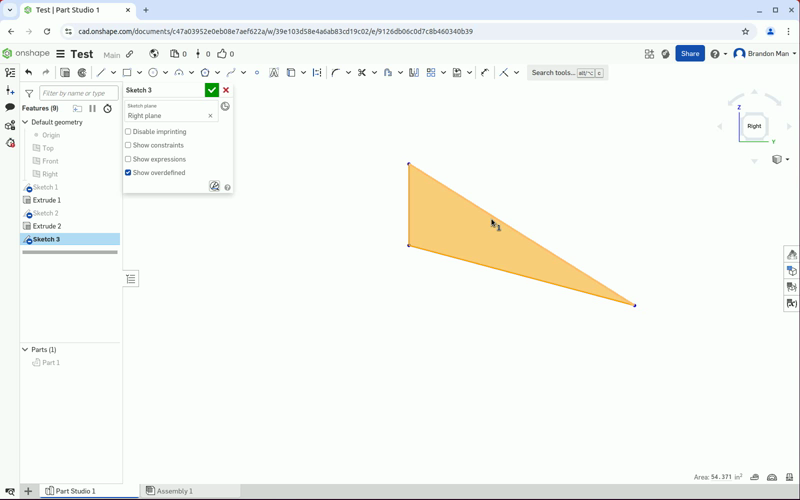
scroll(-6)
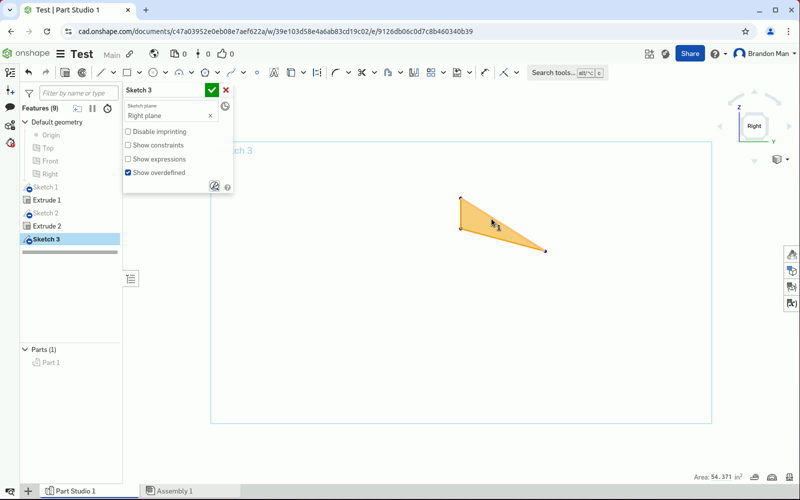
mouse_move(73, 352)
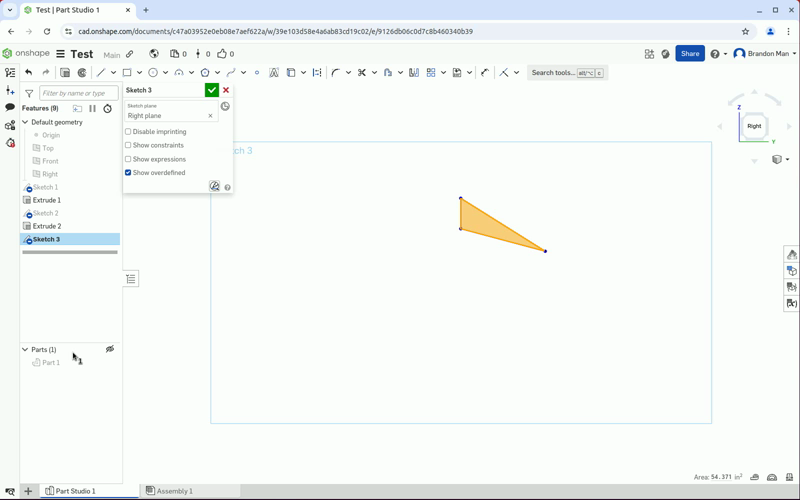
key(shift+y)
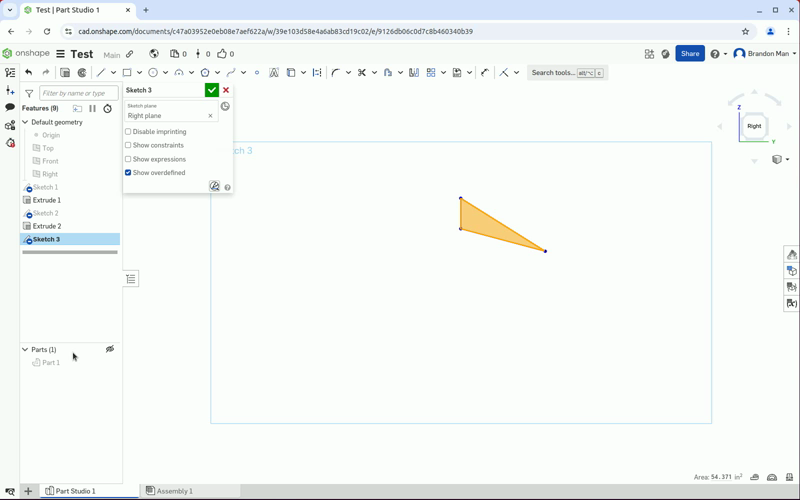
key(shift+e)
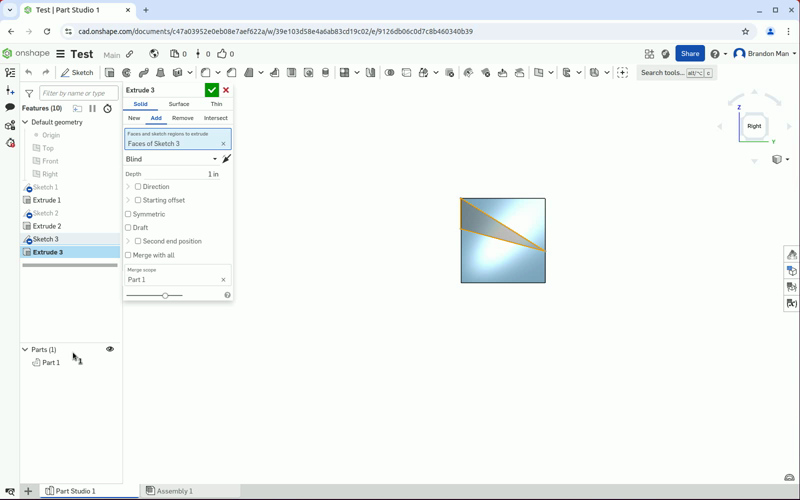
mouse_move(143, 106)
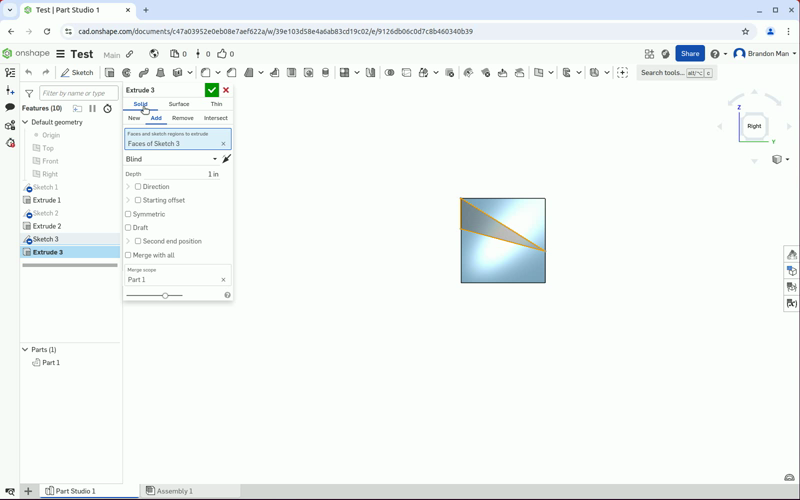
click(143, 106)
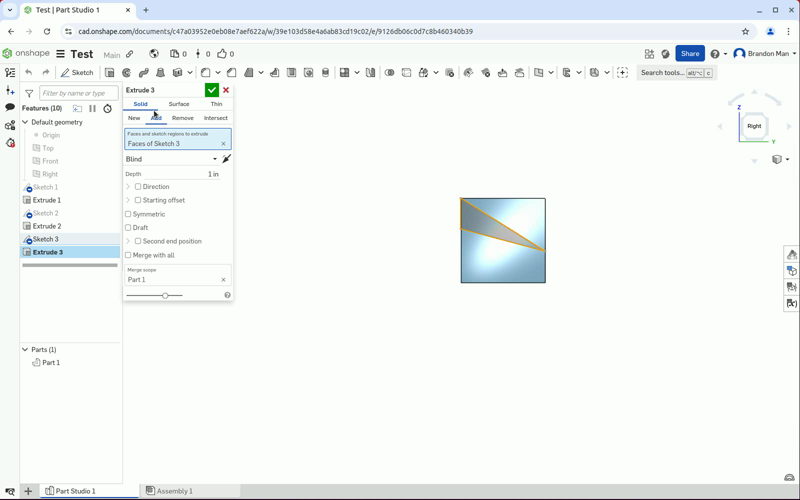
mouse_move(186, 120)
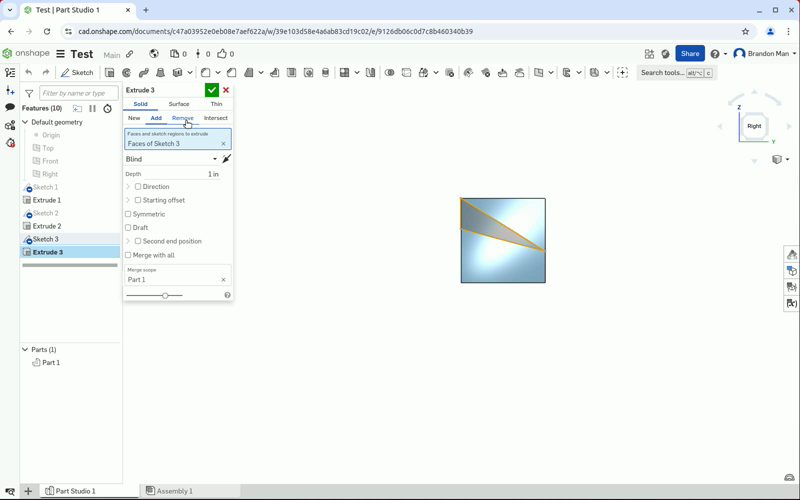
click(186, 120)
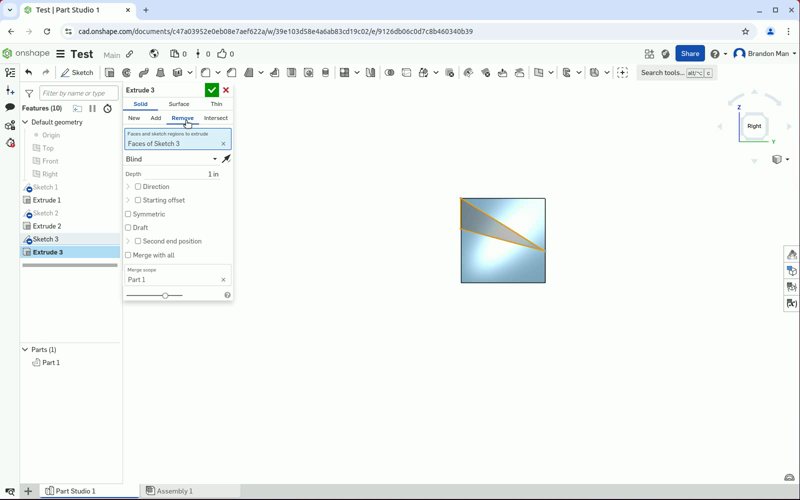
key(tab, 4)
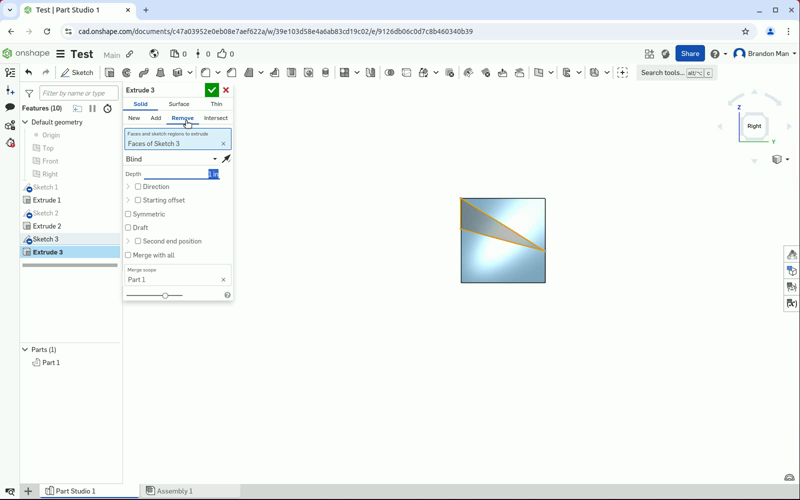
text(28.885)
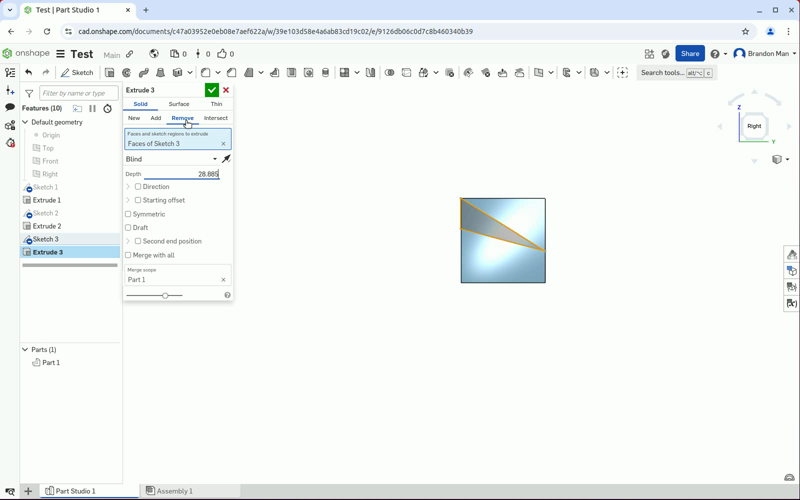
key(tab, 6)
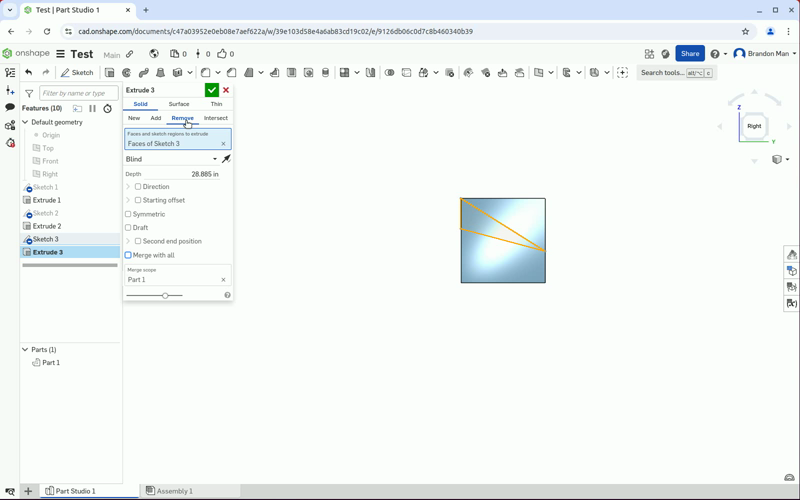
key(space)
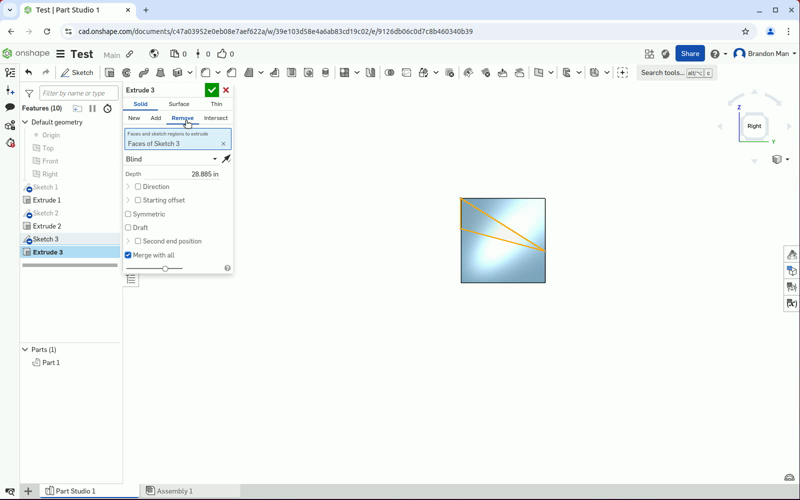
key(enter)
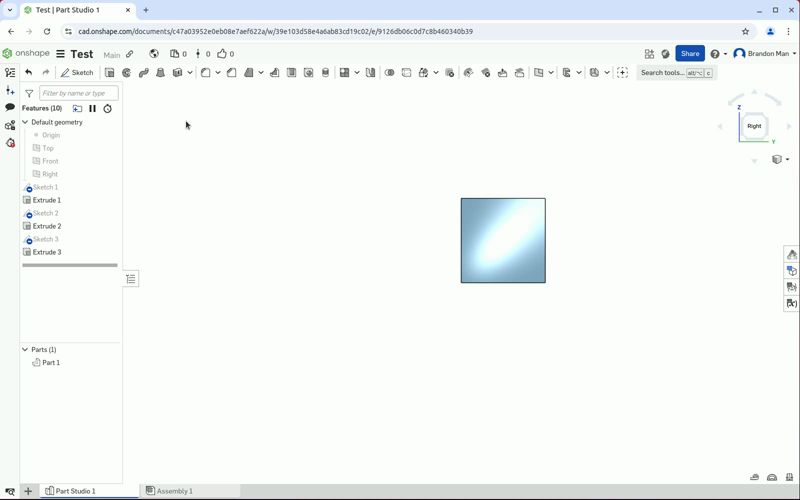
key(shift+h)
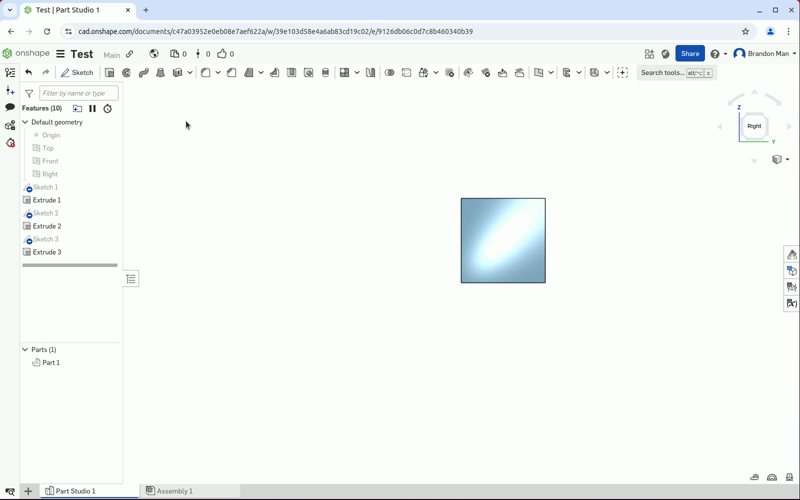
key(shift+h)
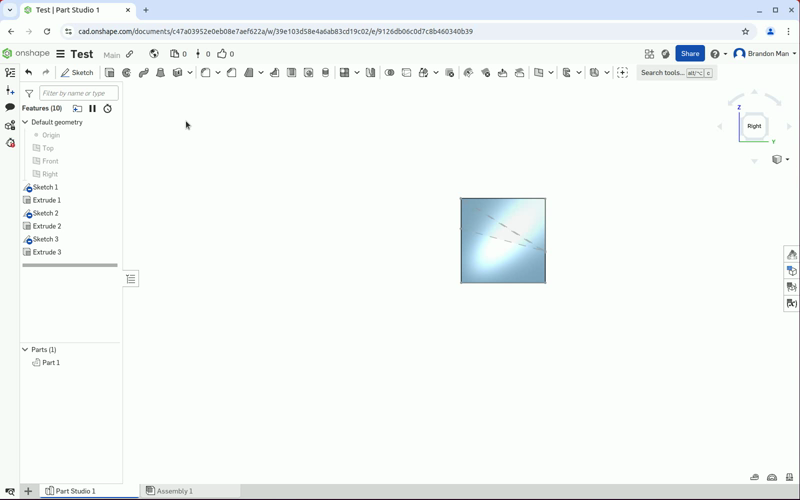
key(shift+7)
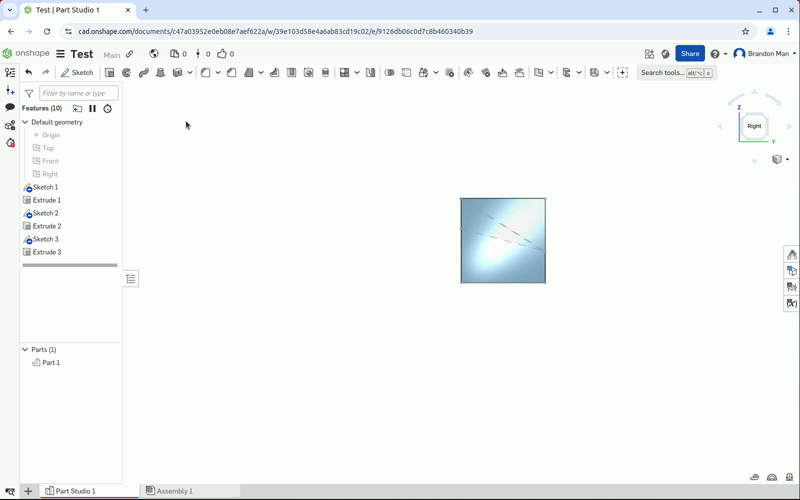
key(right, 2)
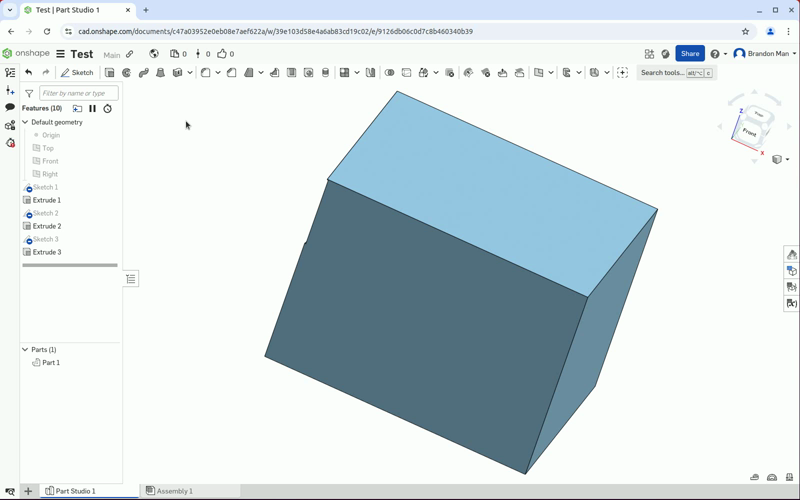
key(down, 2)
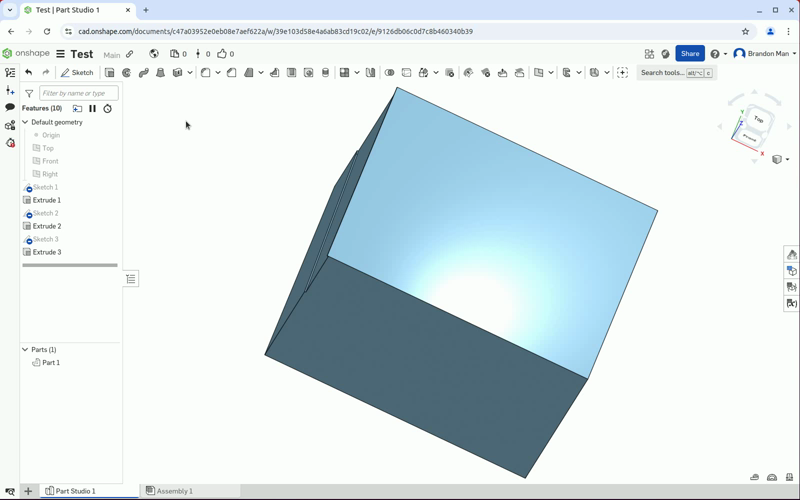
key(up, 2)
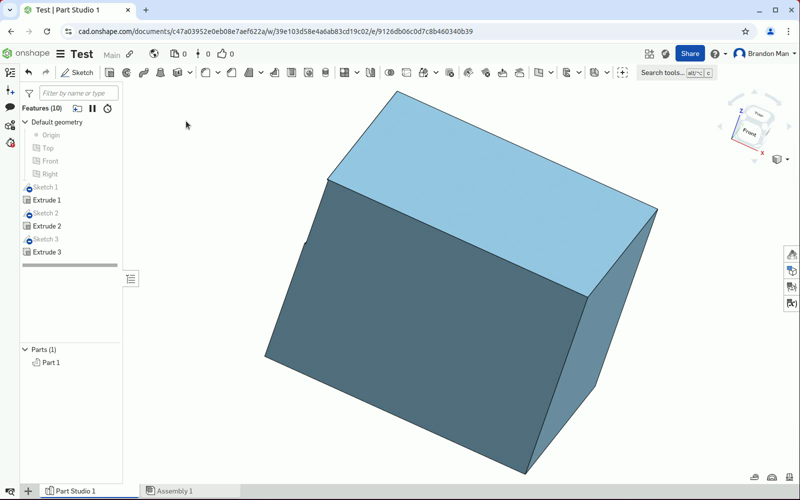
key(left, 2)
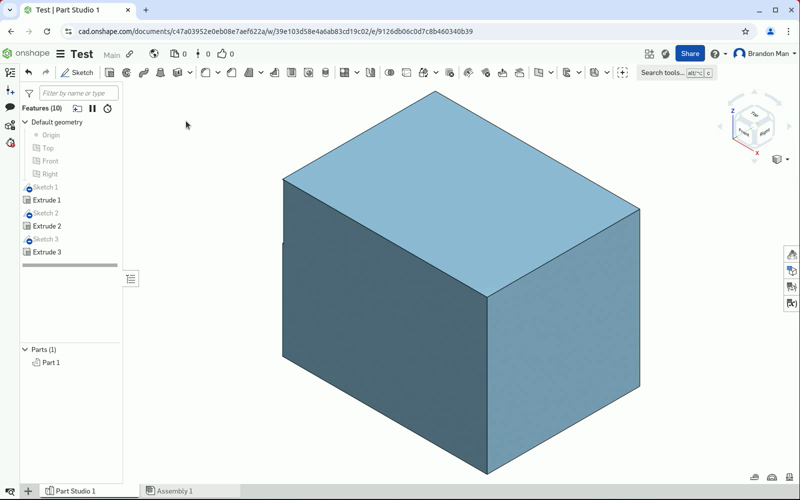
mouse_move(73, 189)
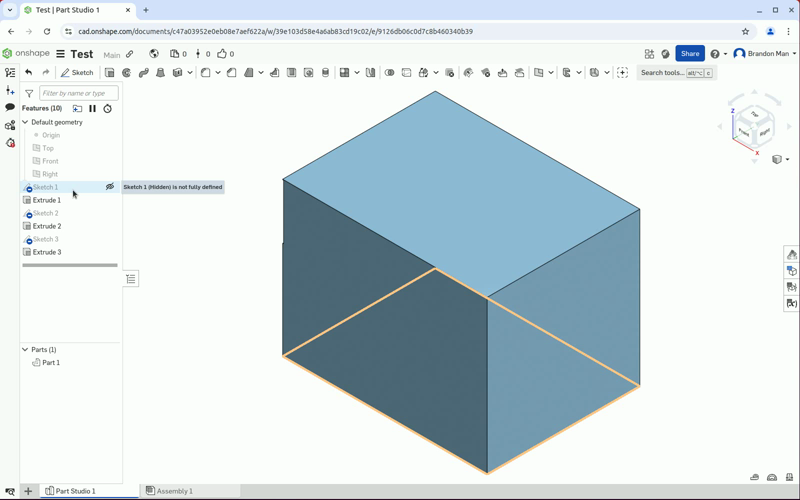
click(73, 189)